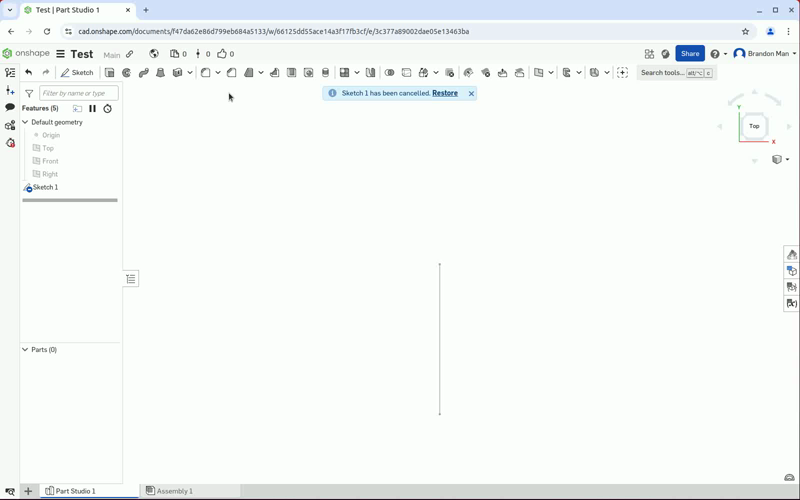
key(shift+h)
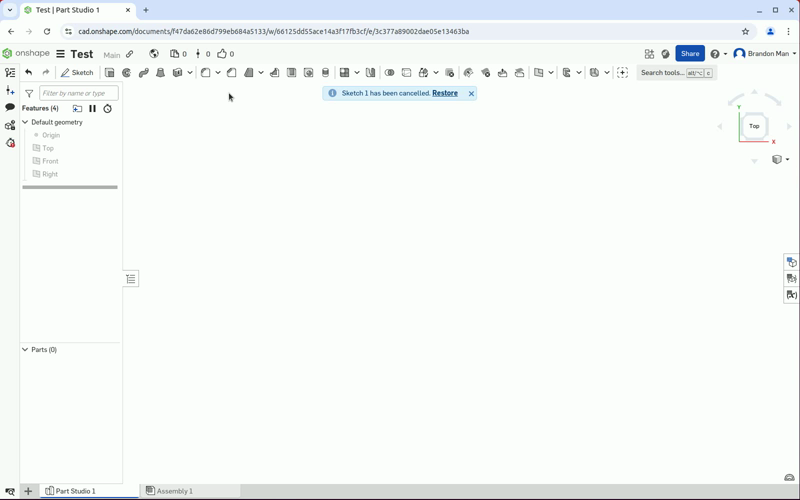
mouse_move(73, 352)
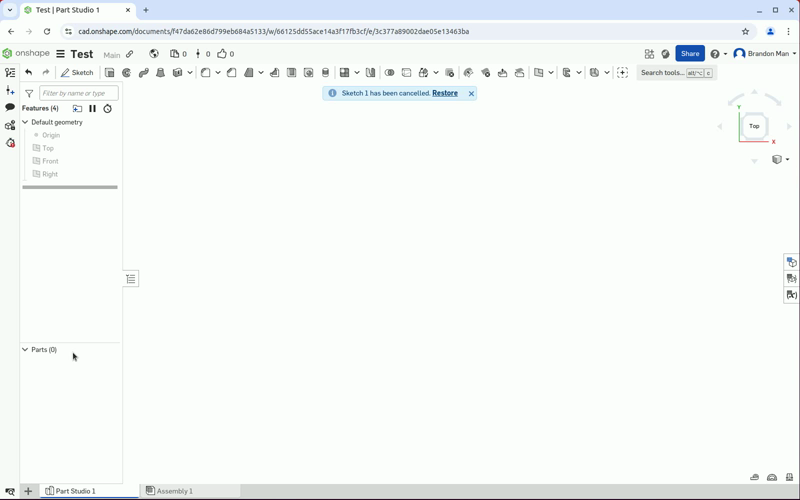
key(y)
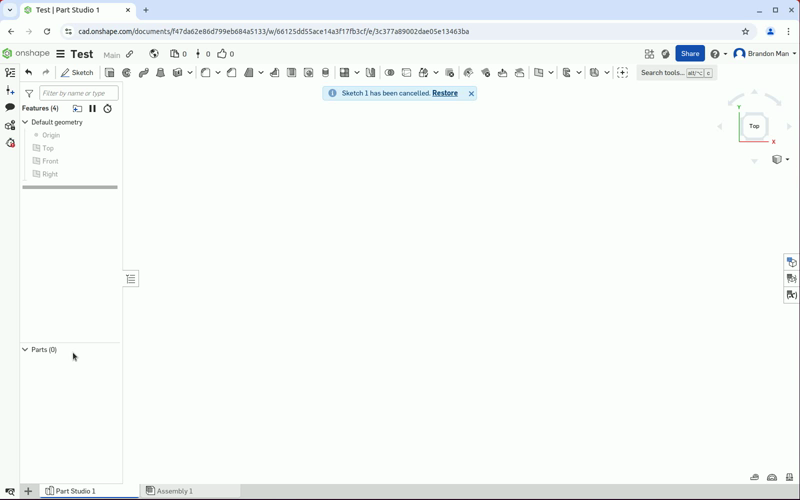
key(shift+p)
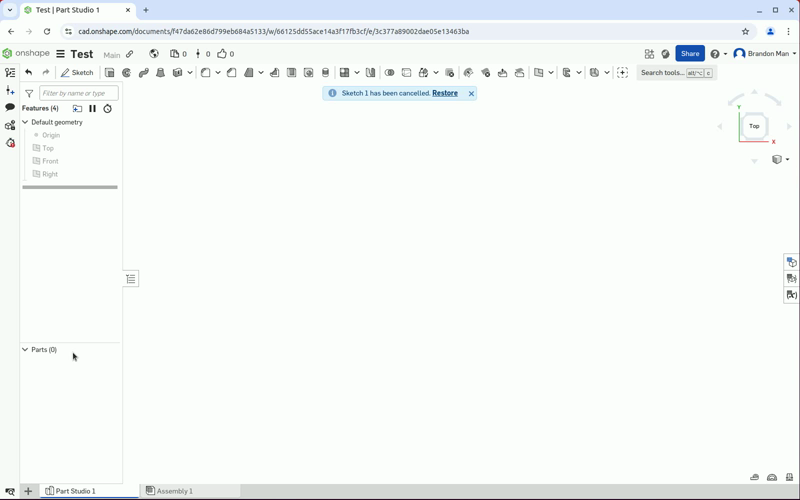
key(space)
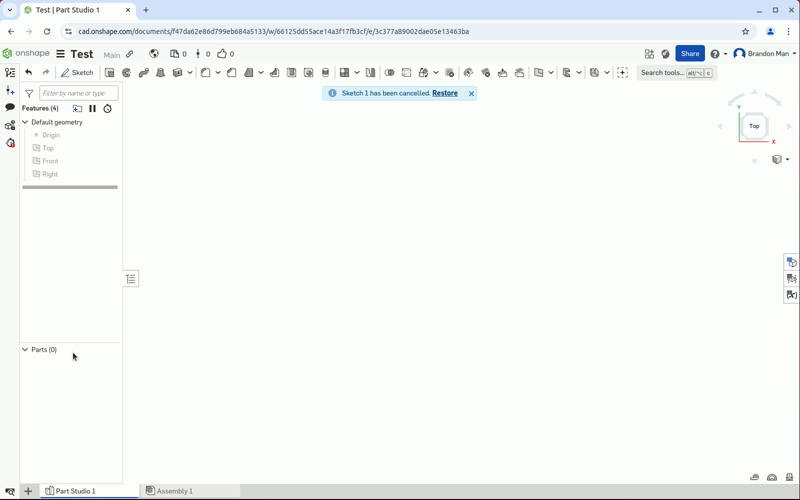
key_down(shift)
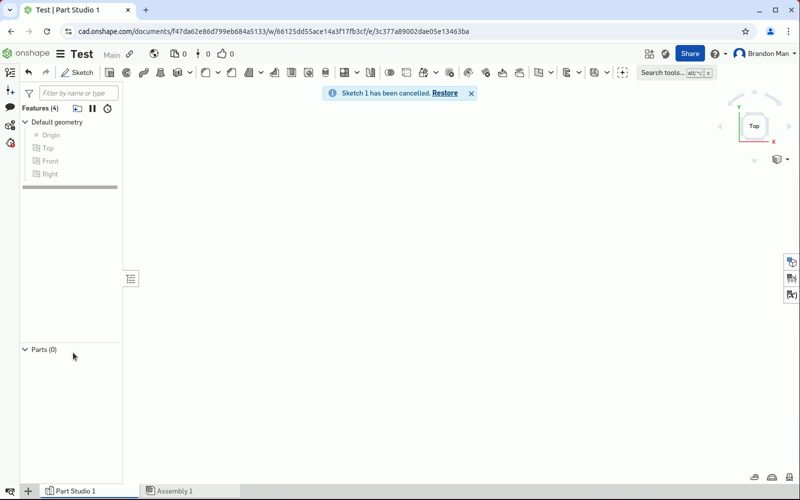
key(up)
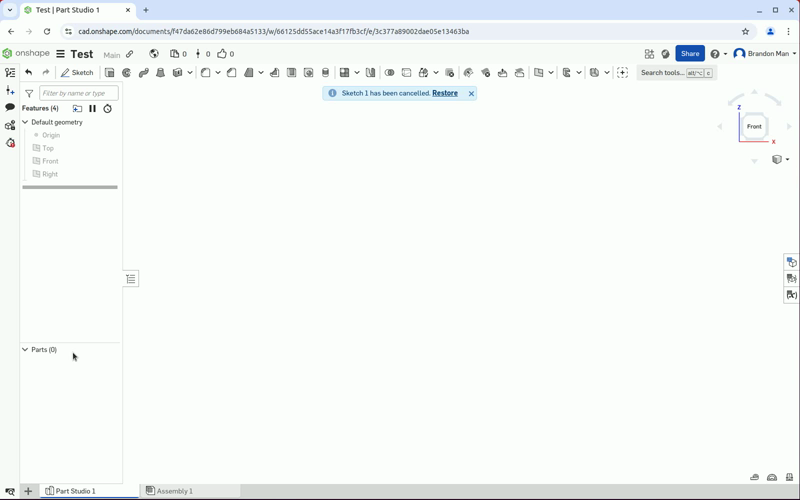
key_up(shift)
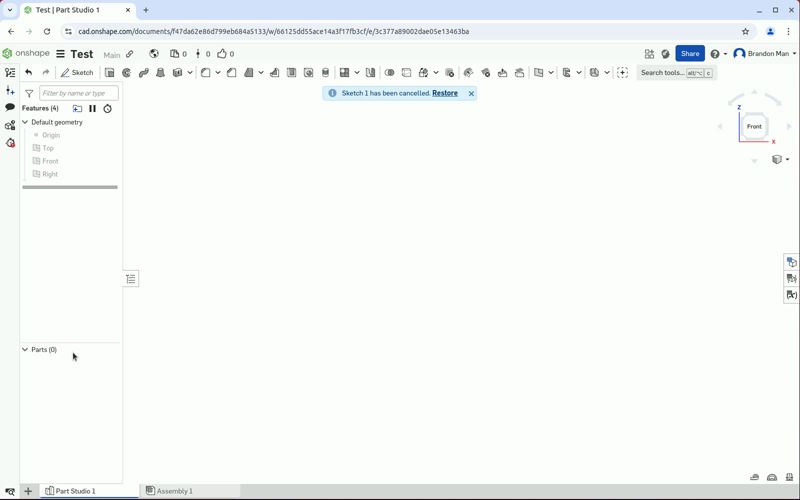
mouse_move(73, 352)
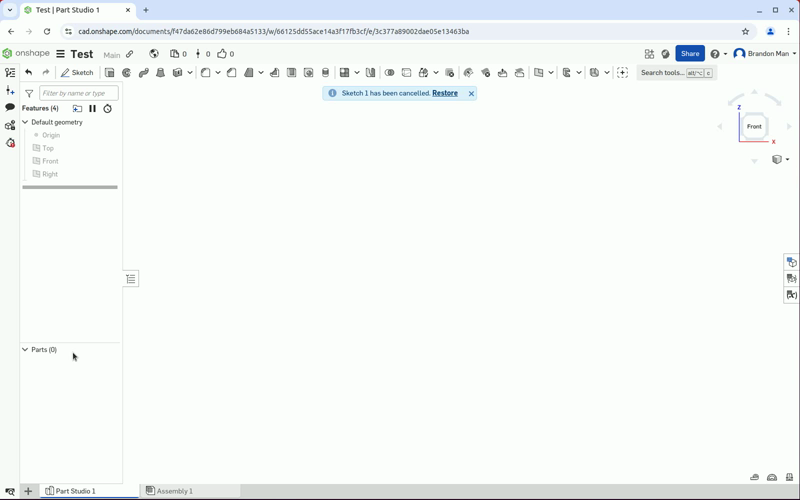
key(shift+y)
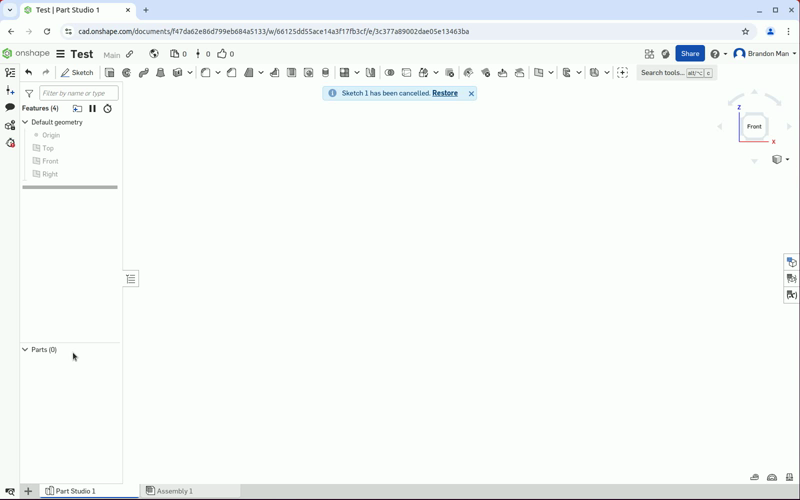
key(shift+s)
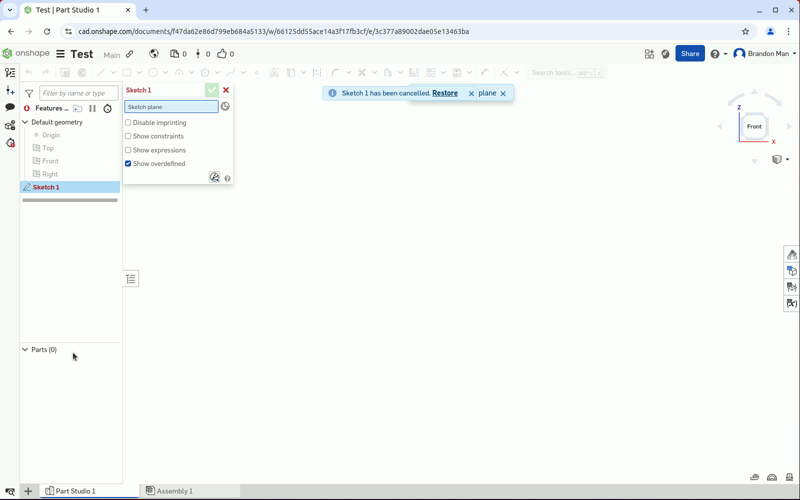
mouse_move(73, 163)
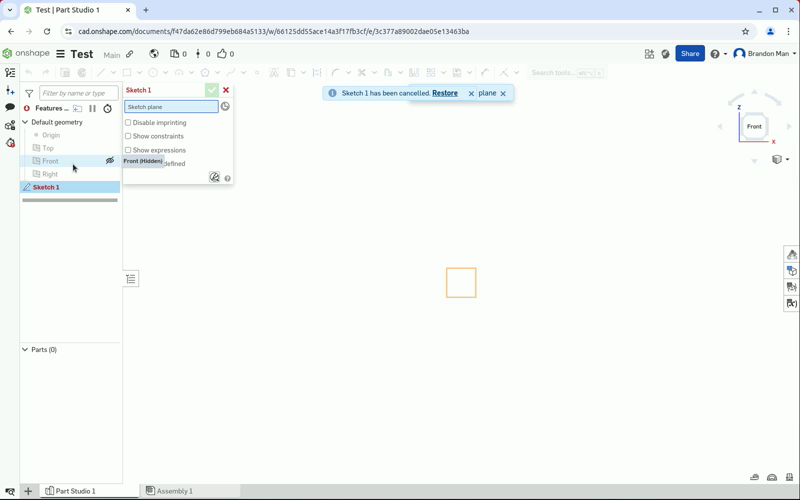
click(73, 163)
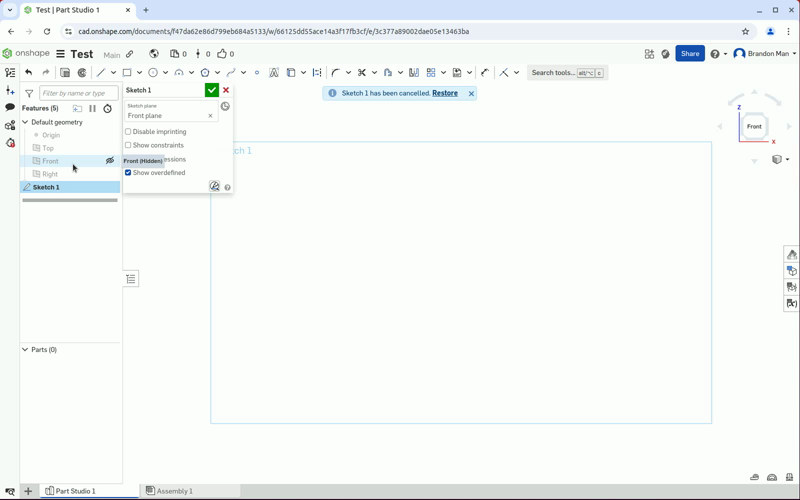
mouse_move(73, 352)
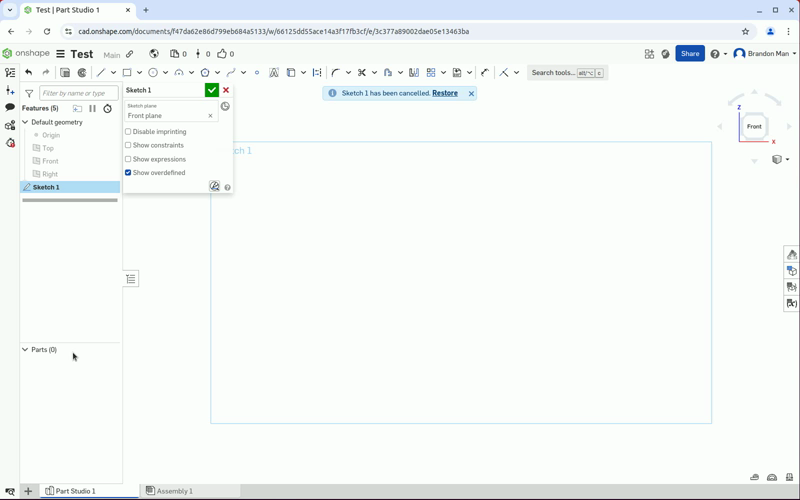
key(y)
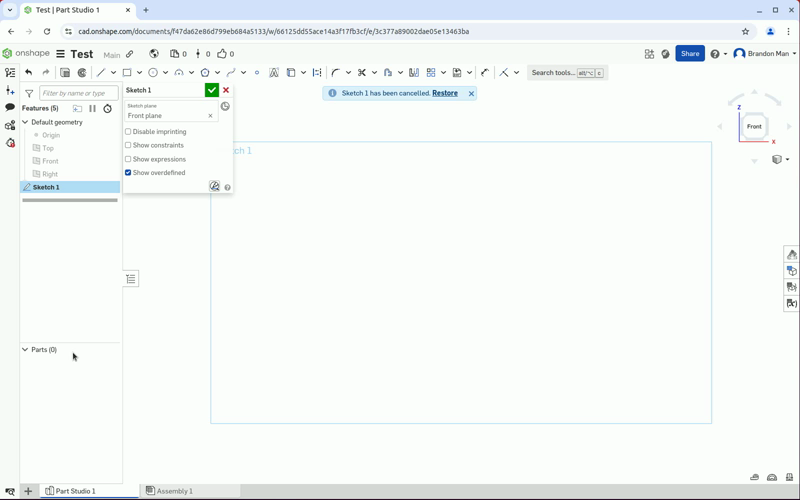
key(l)
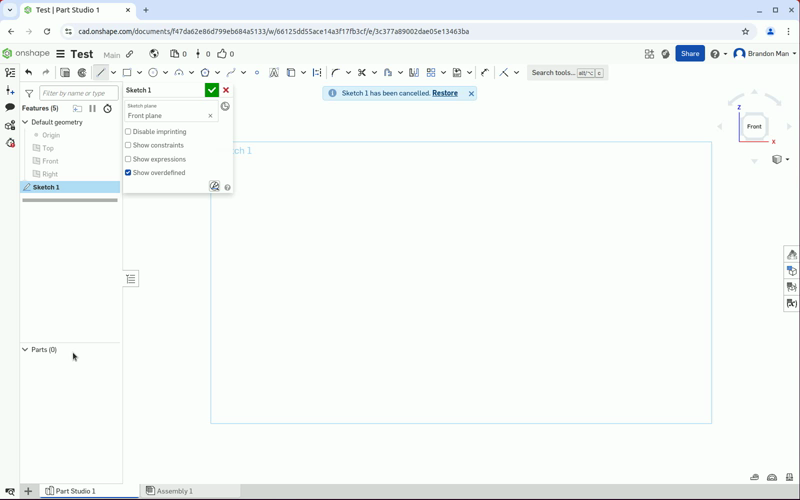
key_down(shift)
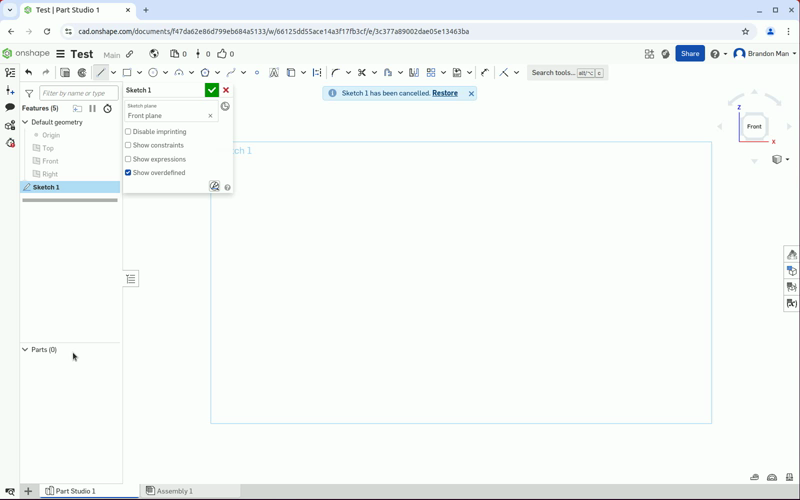
mouse_move(404, 282)
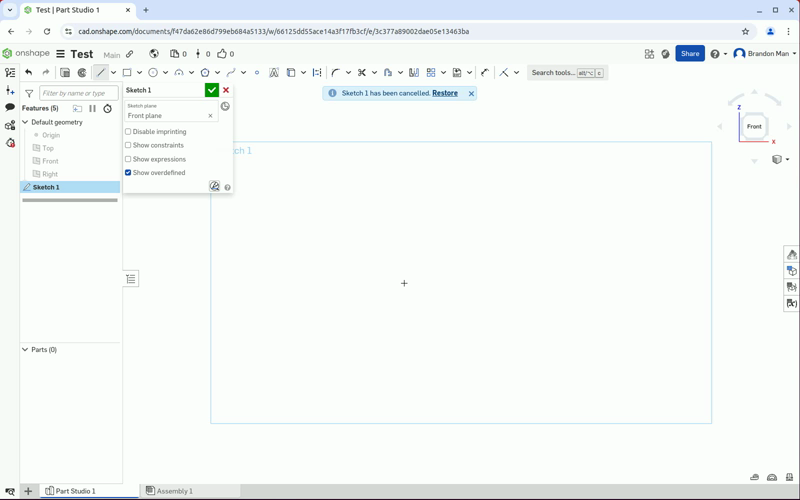
click(404, 282)
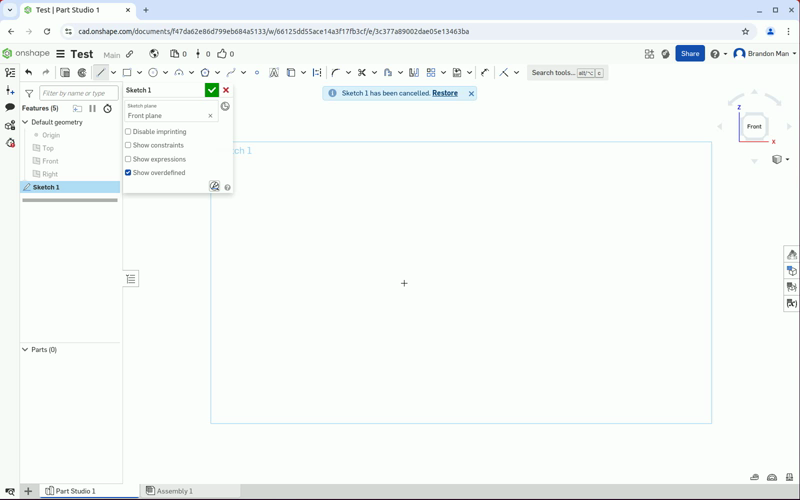
key_up(shift)
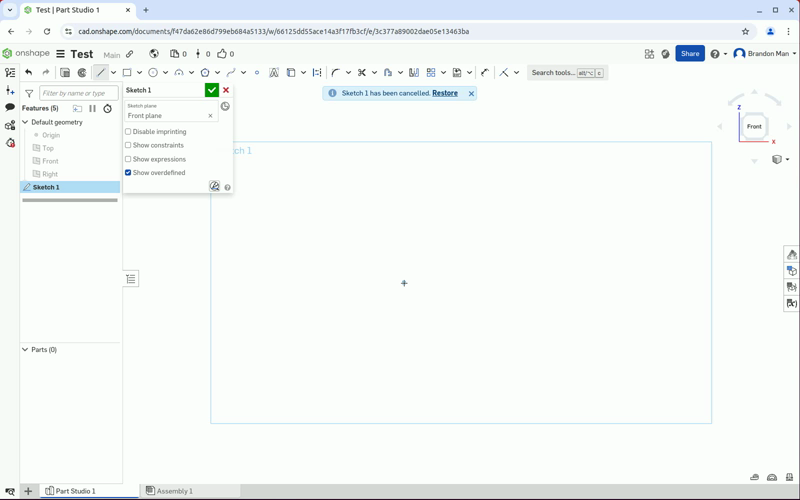
key_down(shift)
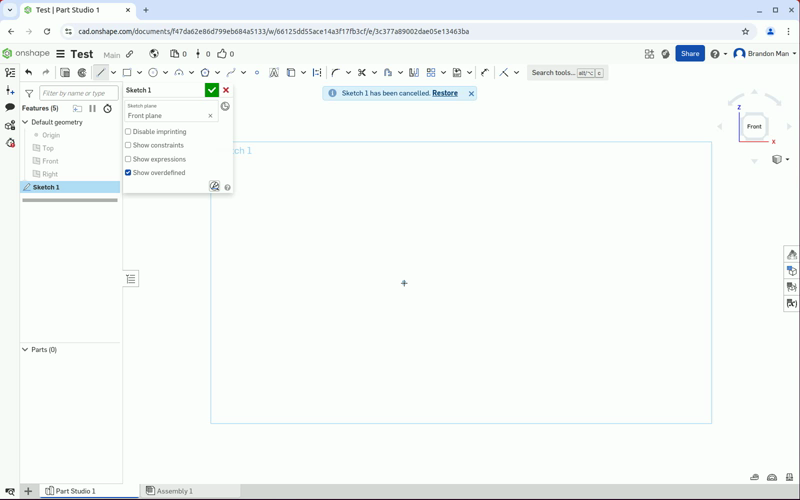
mouse_move(434, 282)
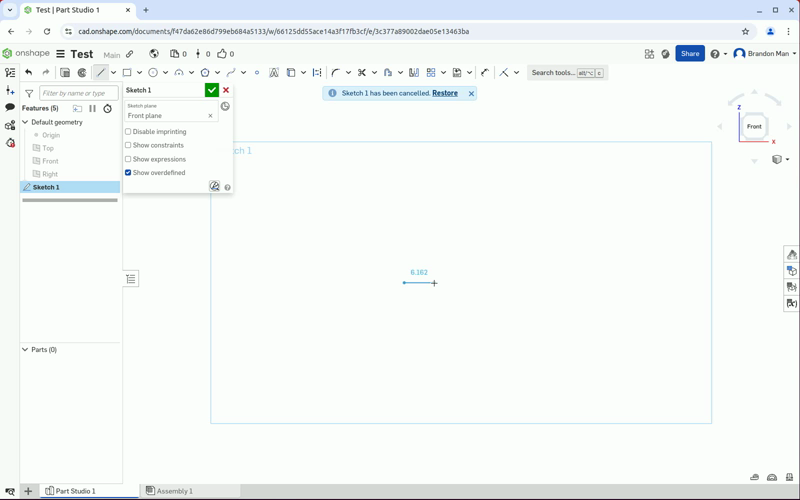
mouse_move(461, 282)
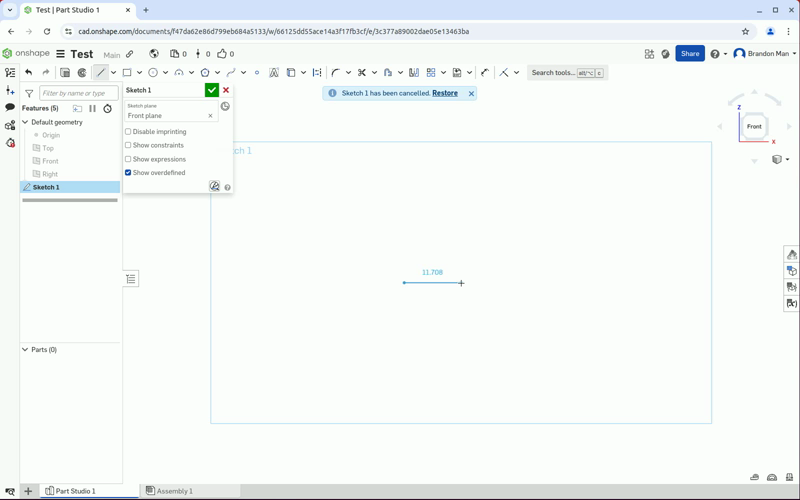
click(461, 282)
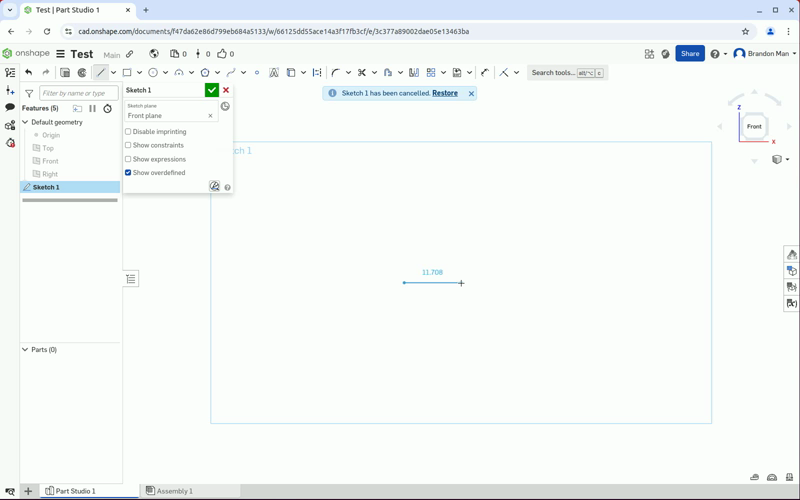
key_up(shift)
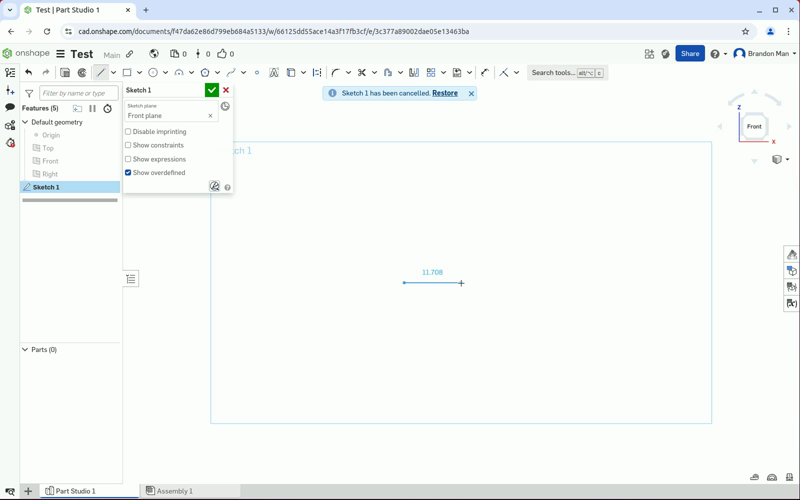
key_down(shift)
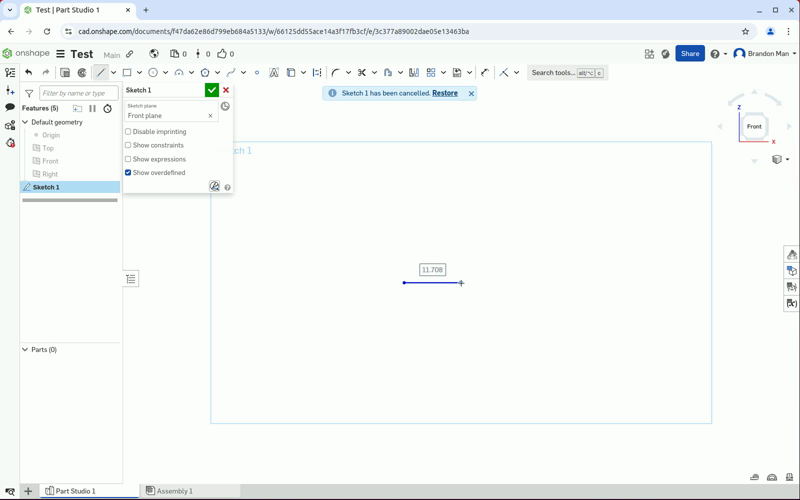
mouse_move(461, 170)
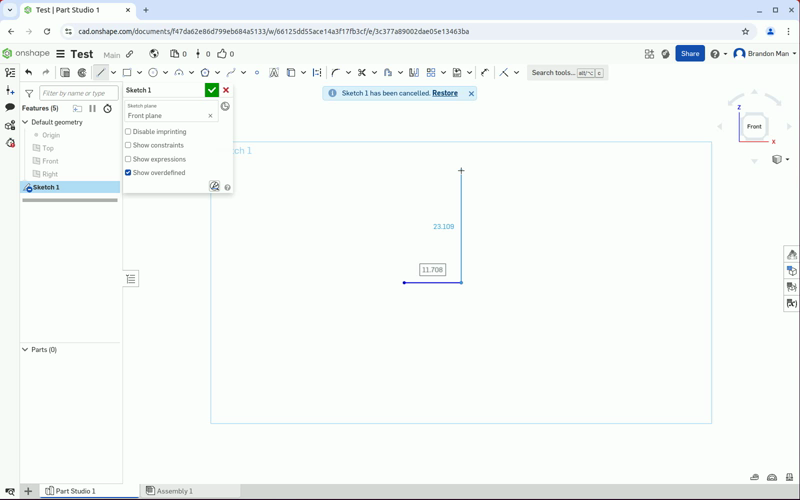
click(461, 170)
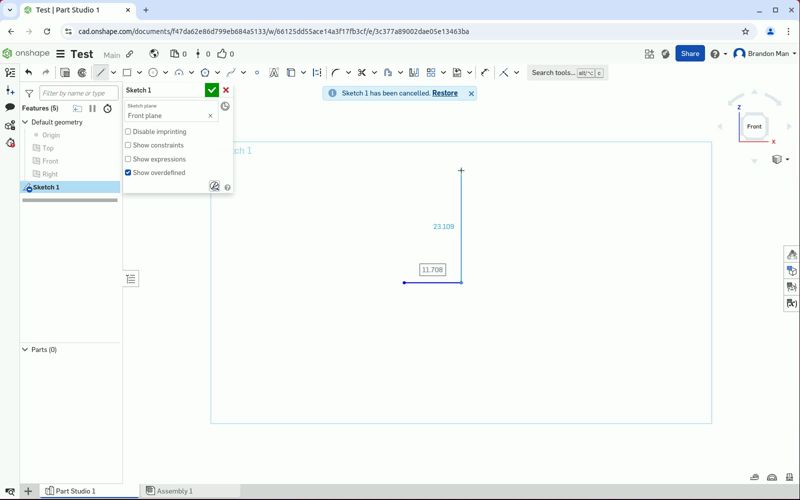
key_up(shift)
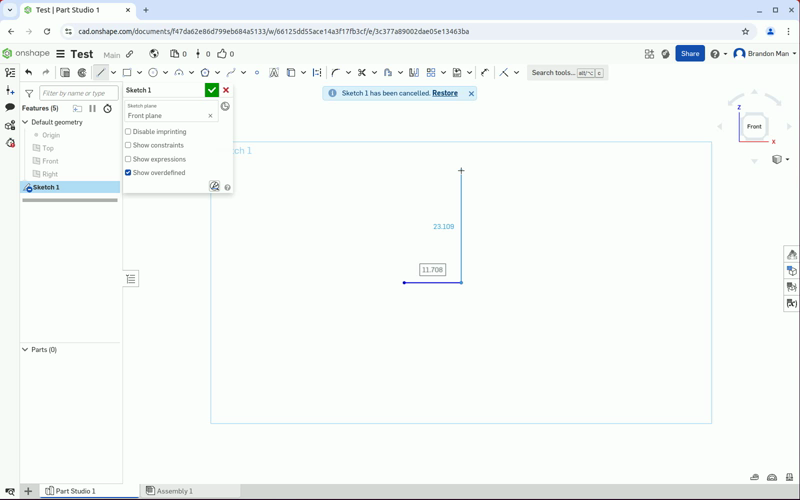
key_down(shift)
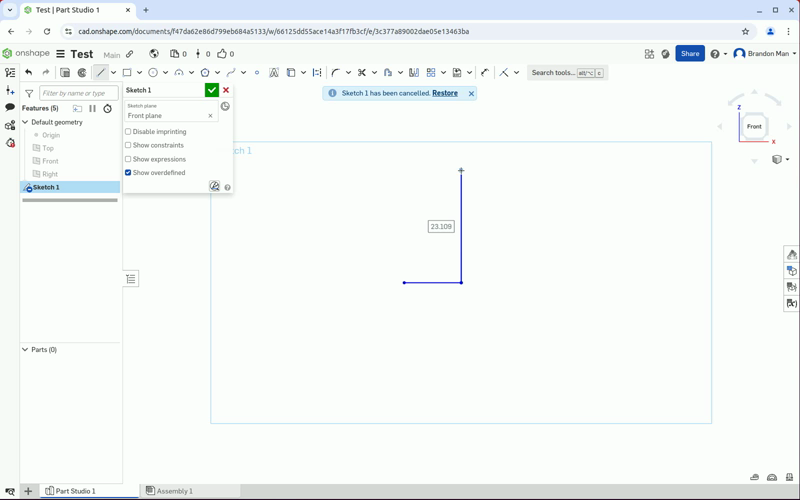
mouse_move(491, 170)
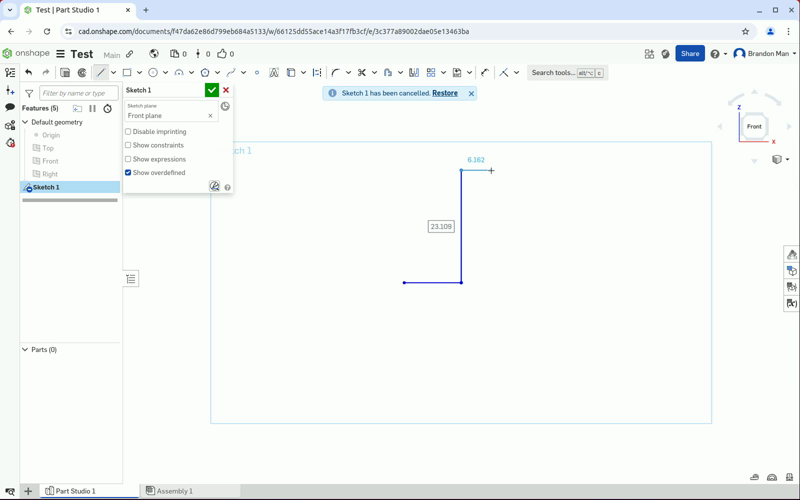
mouse_move(404, 170)
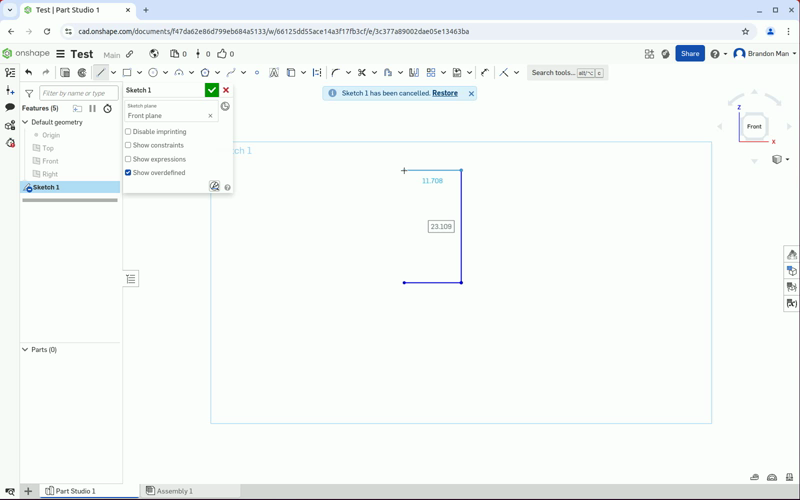
click(404, 170)
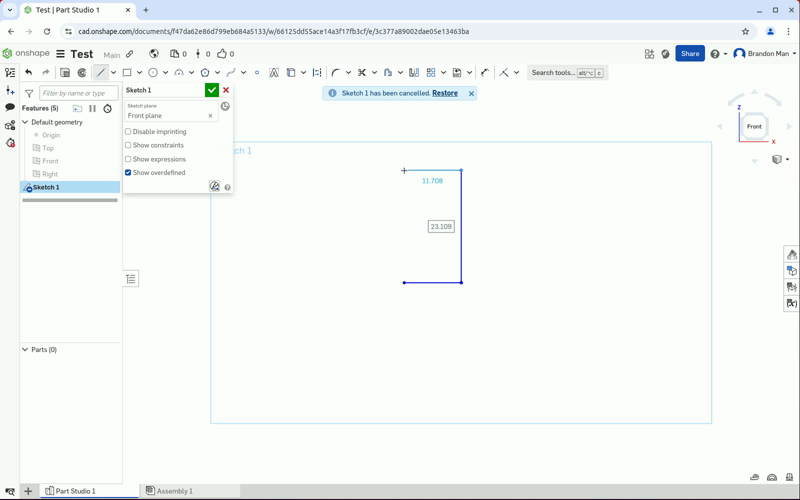
key_up(shift)
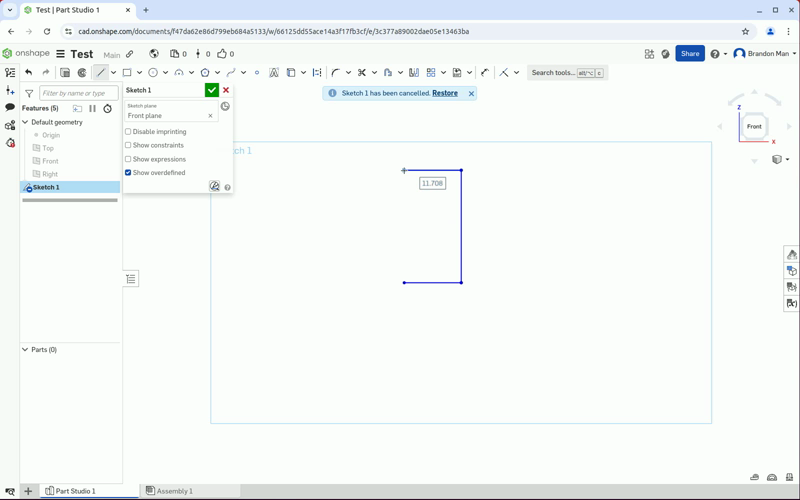
key_down(shift)
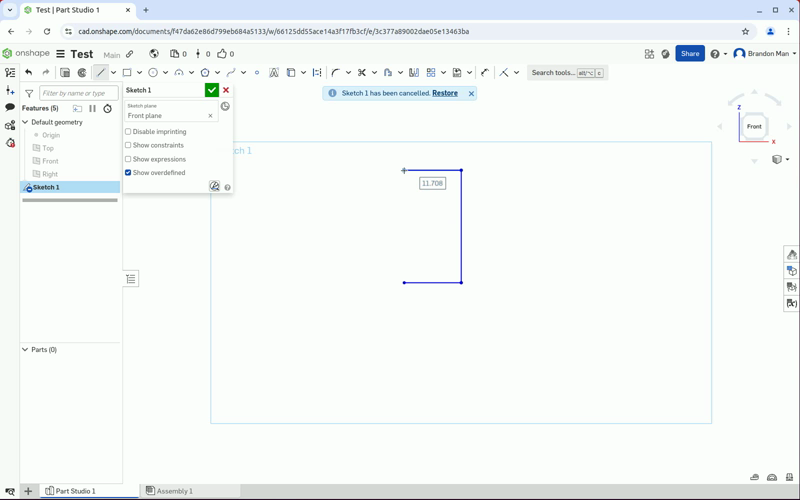
mouse_move(404, 282)
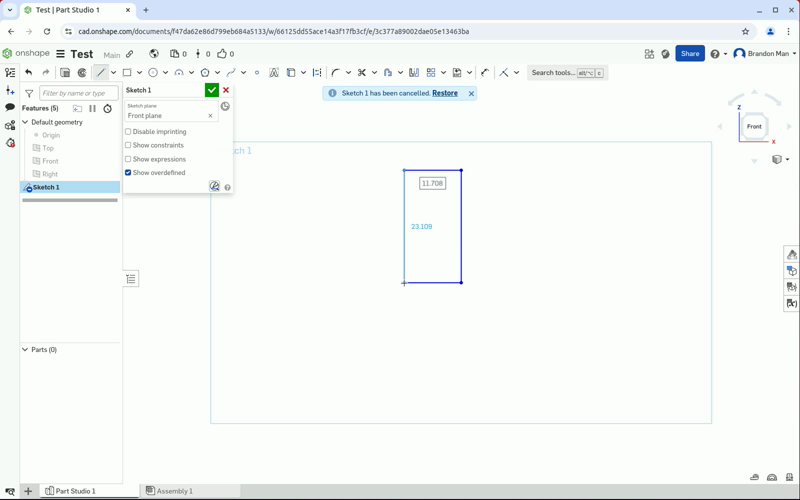
key_up(shift)
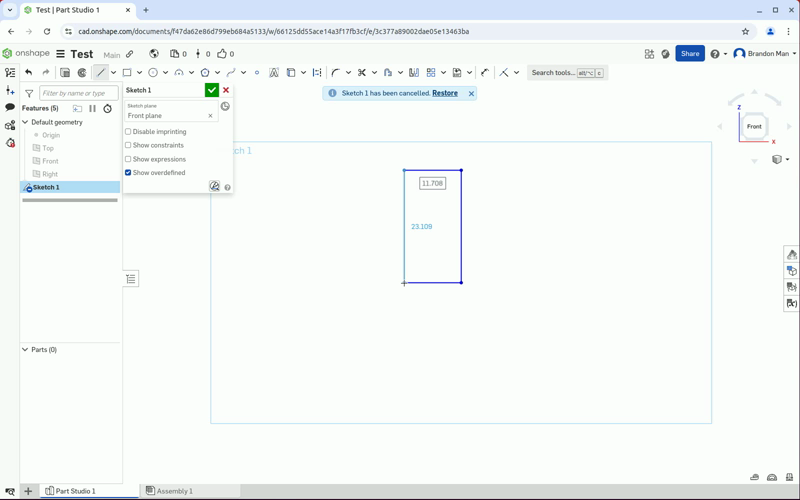
click(404, 282)
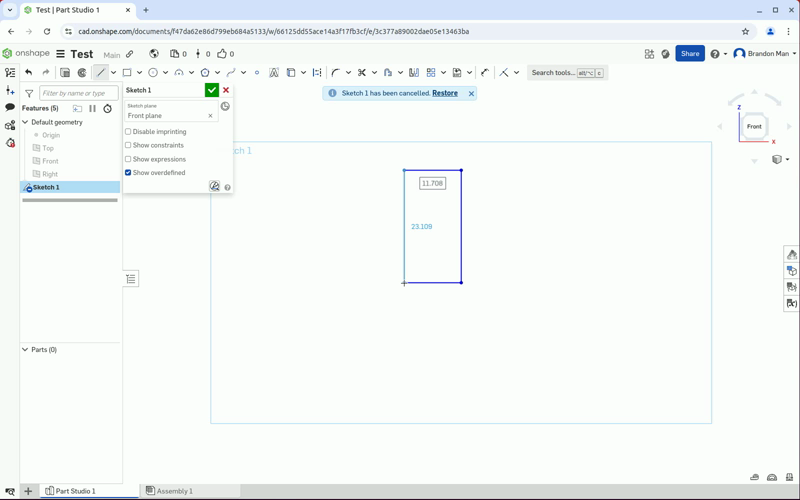
key(esc)
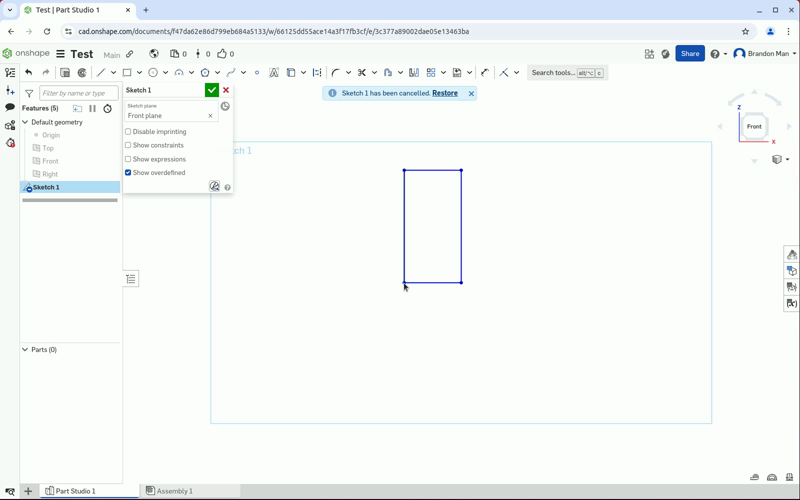
mouse_move(428, 268)
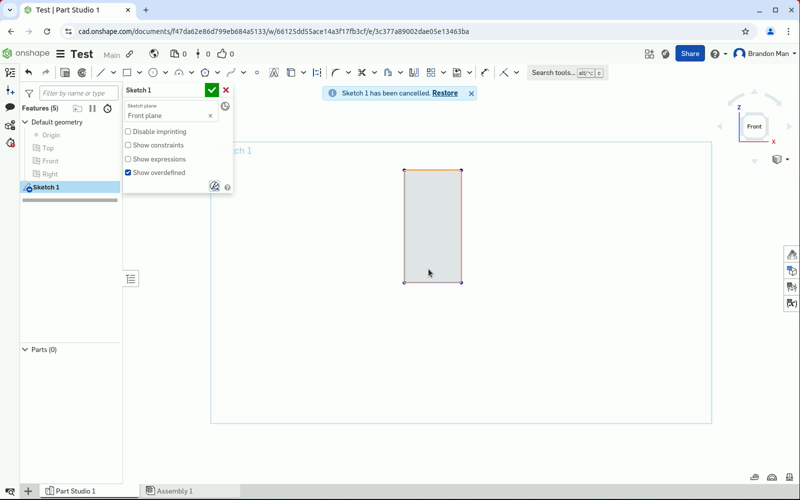
click(428, 268)
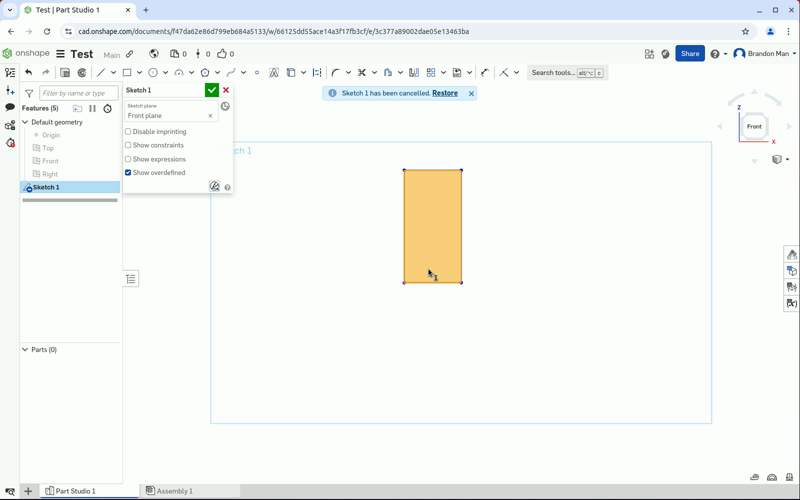
mouse_move(73, 352)
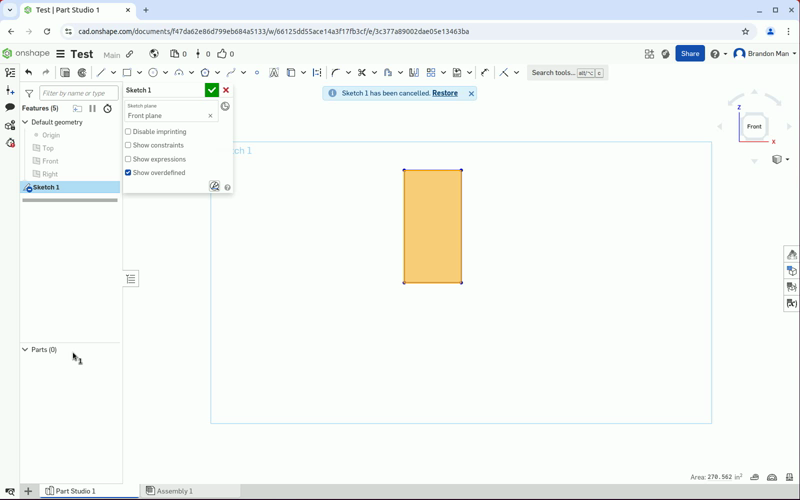
key(shift+y)
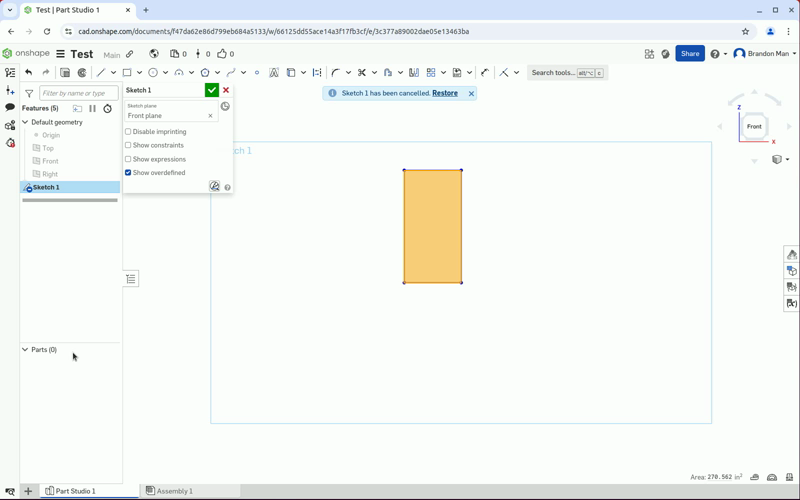
key(shift+e)
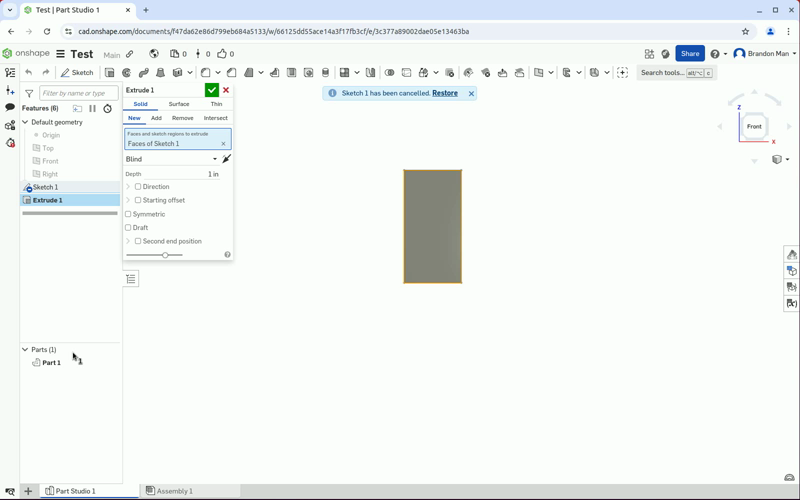
mouse_move(143, 106)
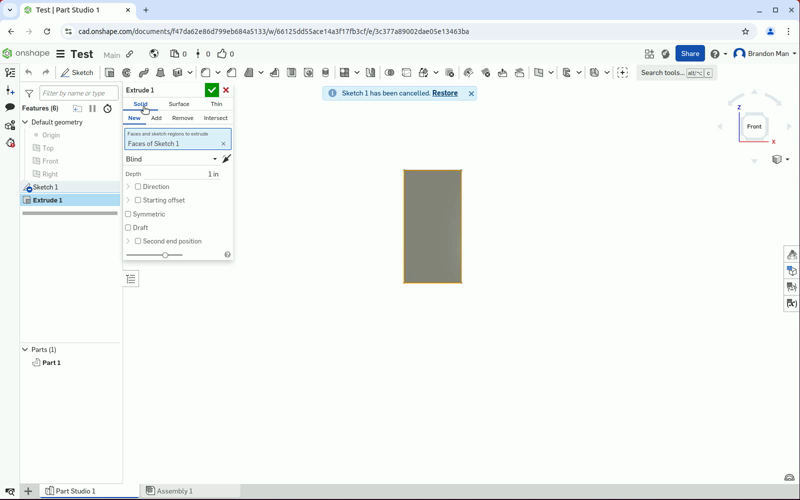
click(143, 106)
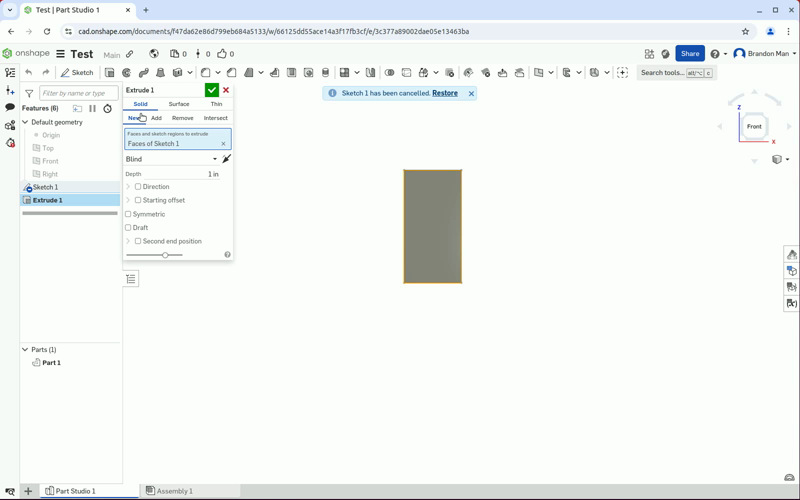
mouse_move(137, 120)
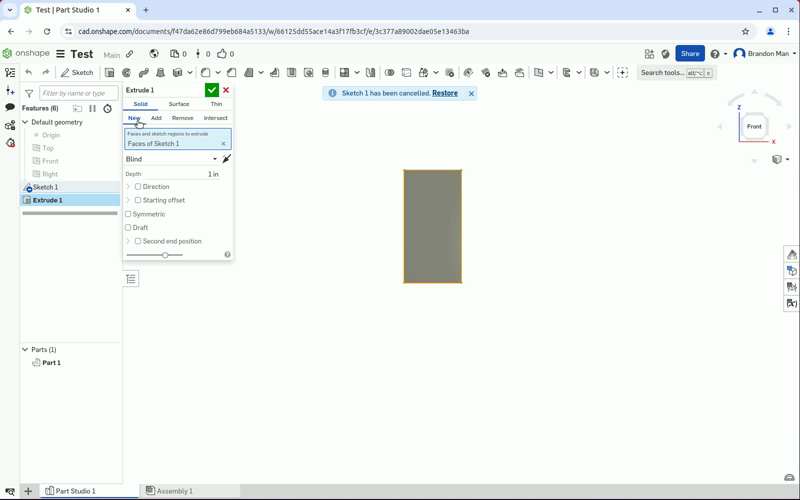
click(137, 120)
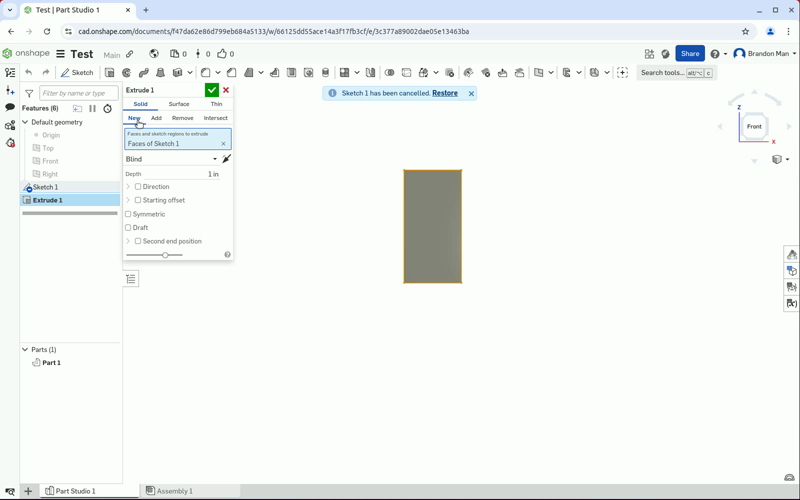
key(tab, 4)
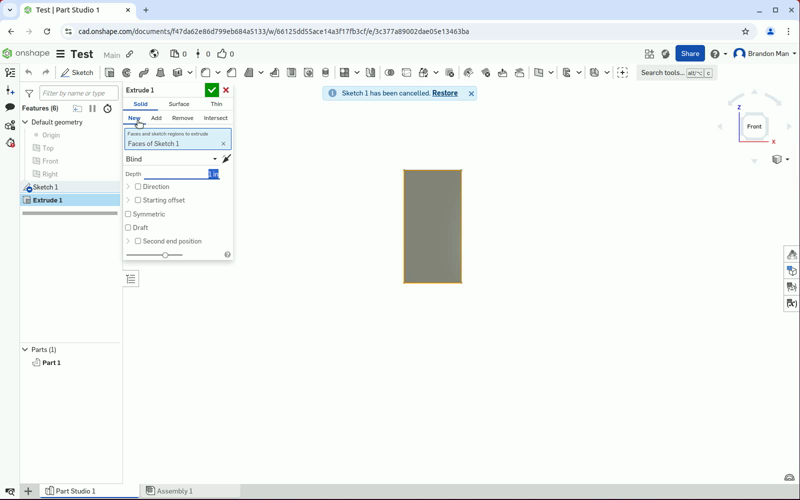
text(23.108)
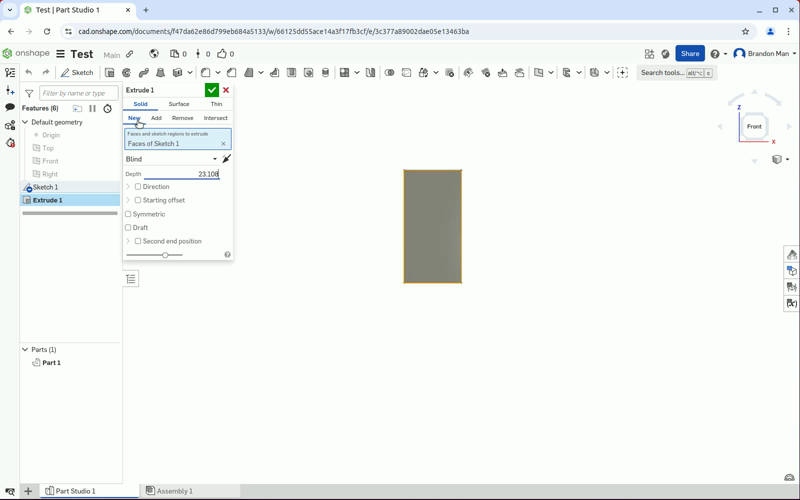
key(enter)
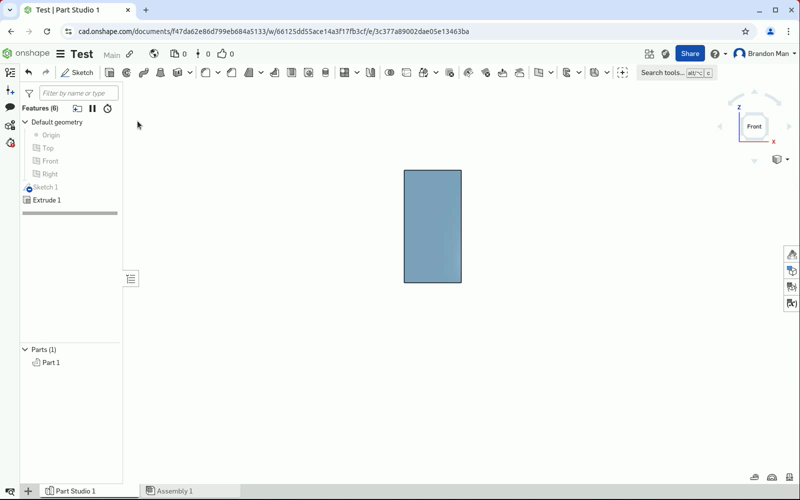
key(shift+h)
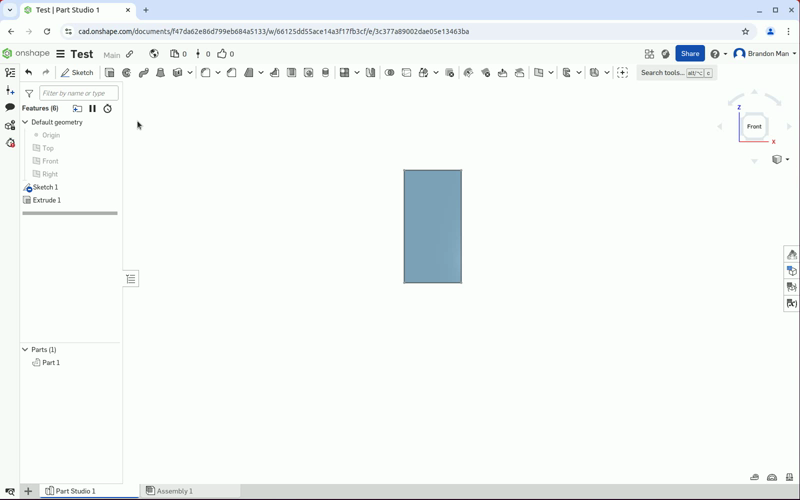
key(shift+h)
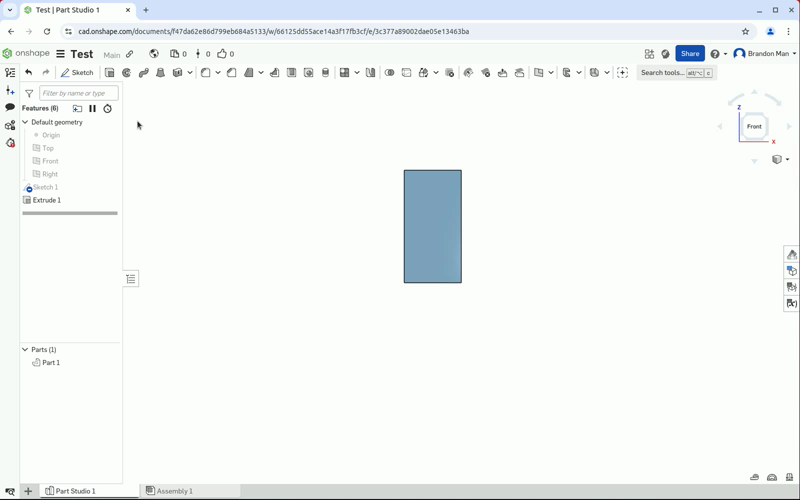
mouse_move(73, 189)
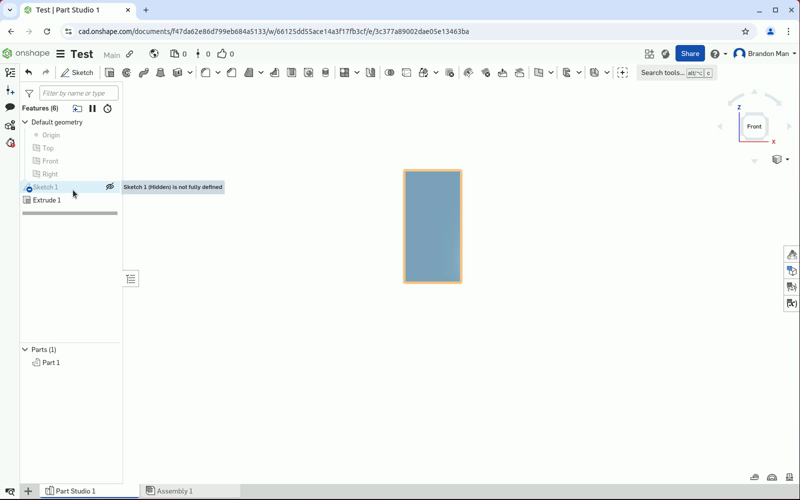
click(73, 189)
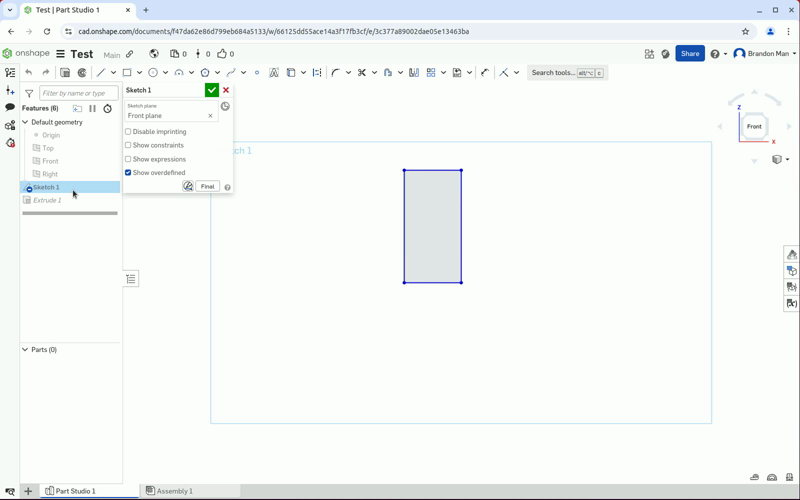
mouse_move(229, 92)
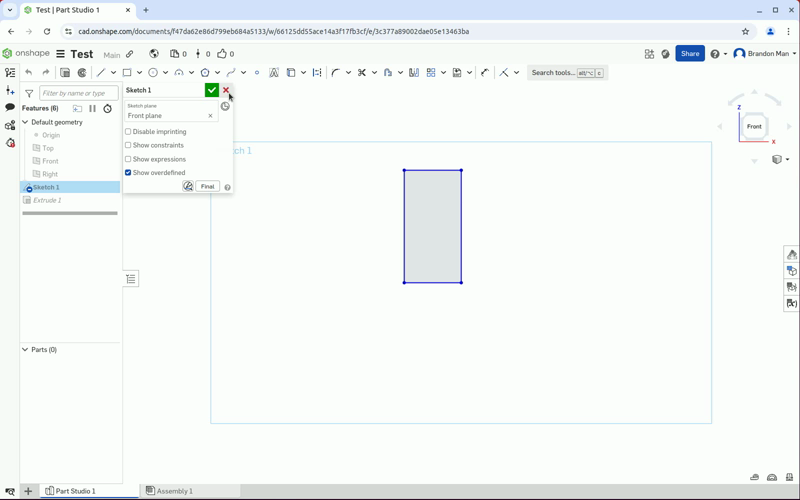
click(229, 92)
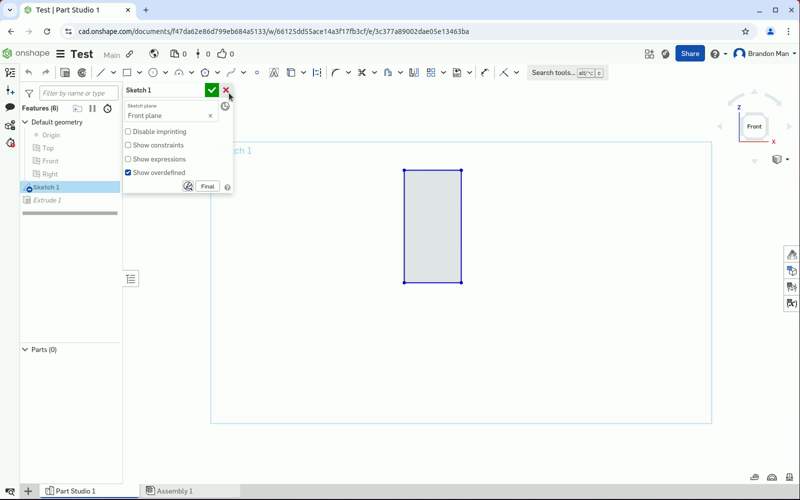
key(shift+s)
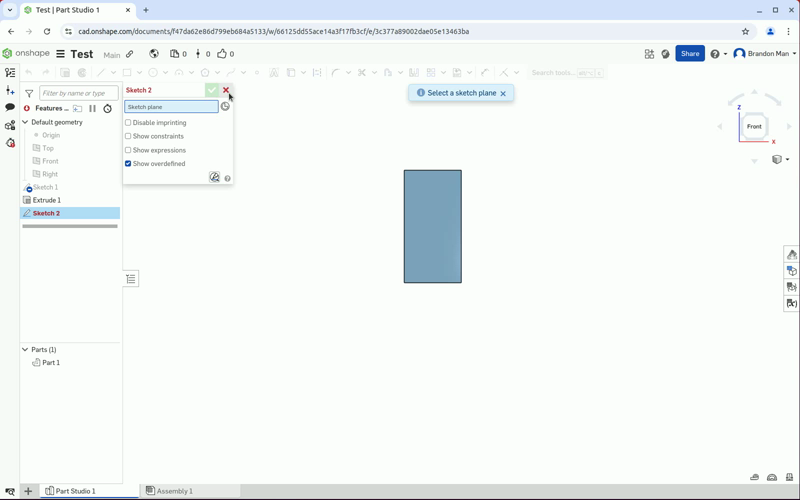
mouse_move(73, 163)
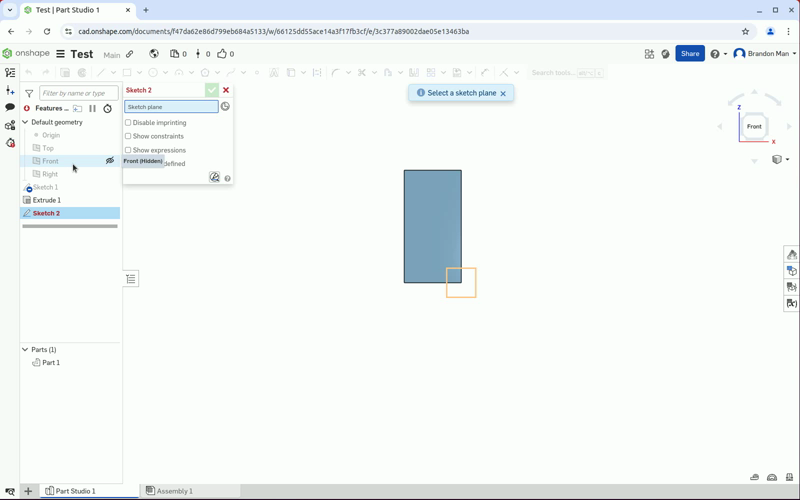
click(73, 163)
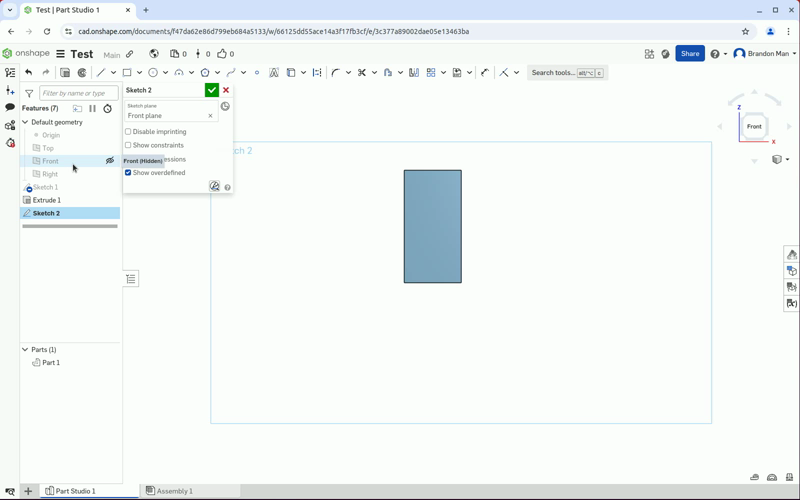
mouse_move(73, 352)
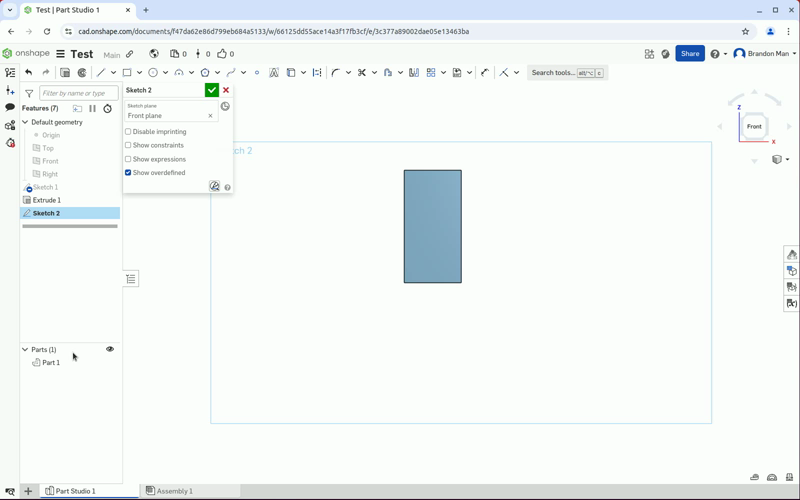
key(y)
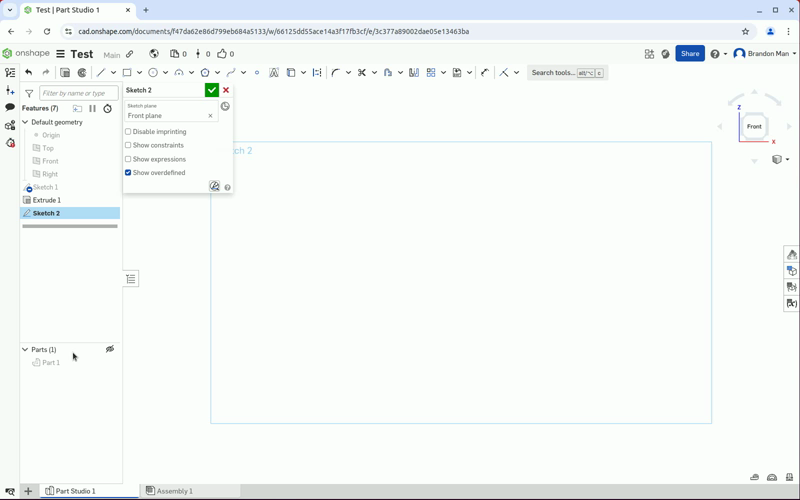
key(l)
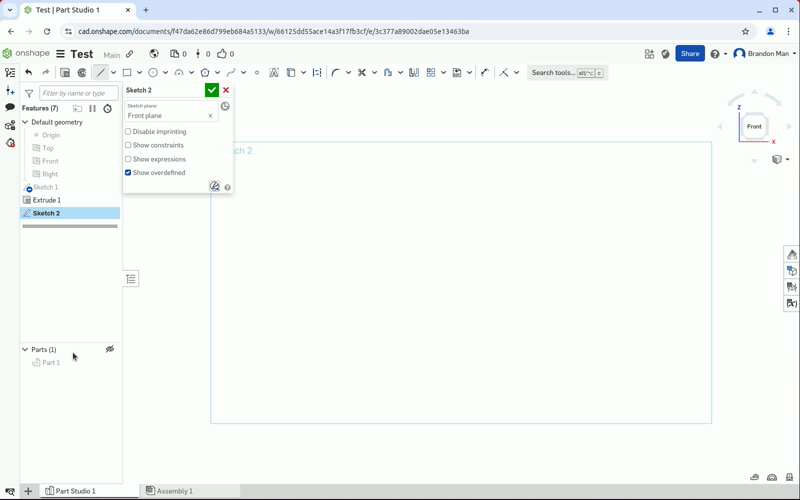
key_down(shift)
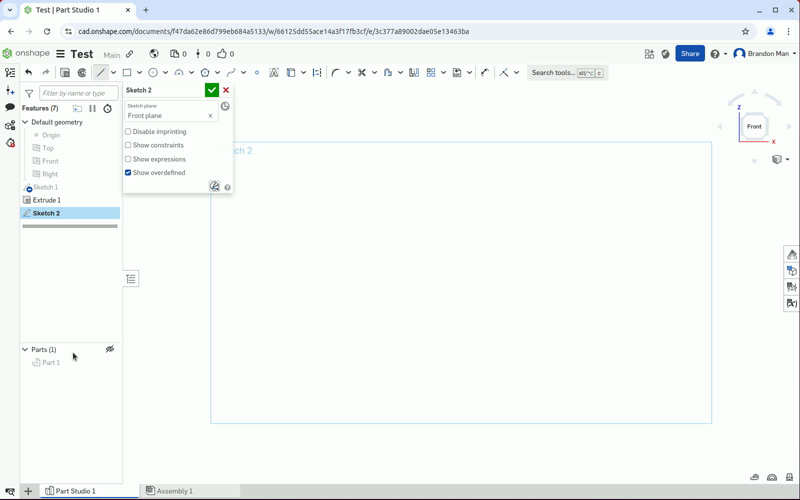
mouse_move(460, 282)
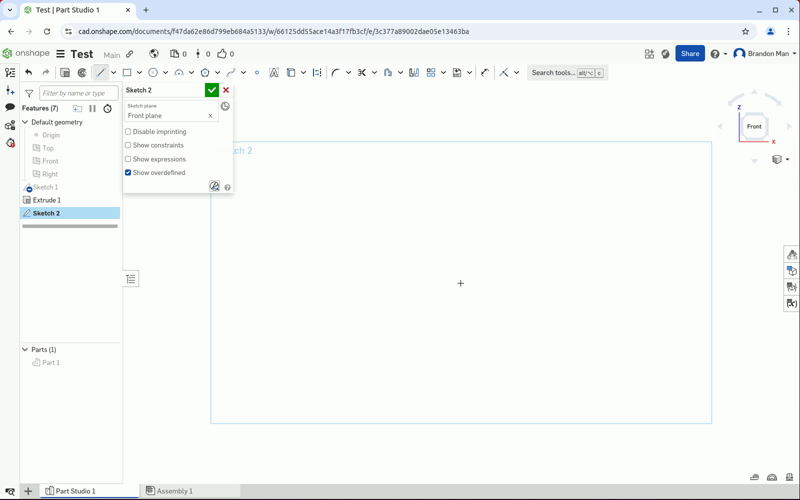
click(460, 282)
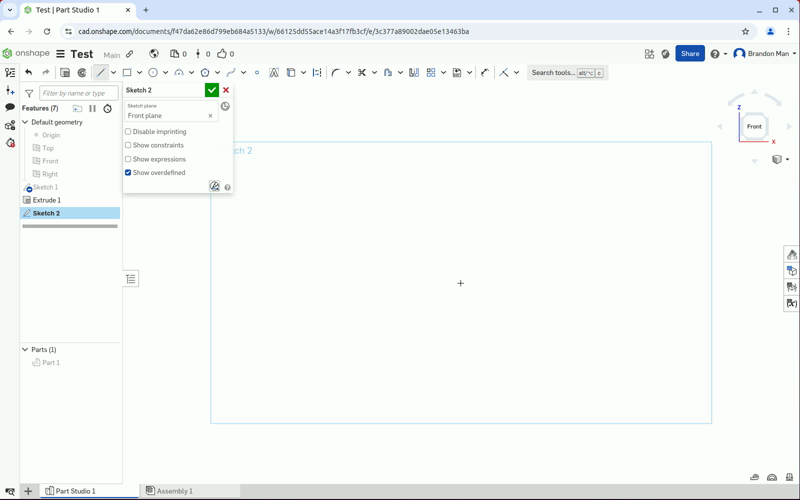
key_up(shift)
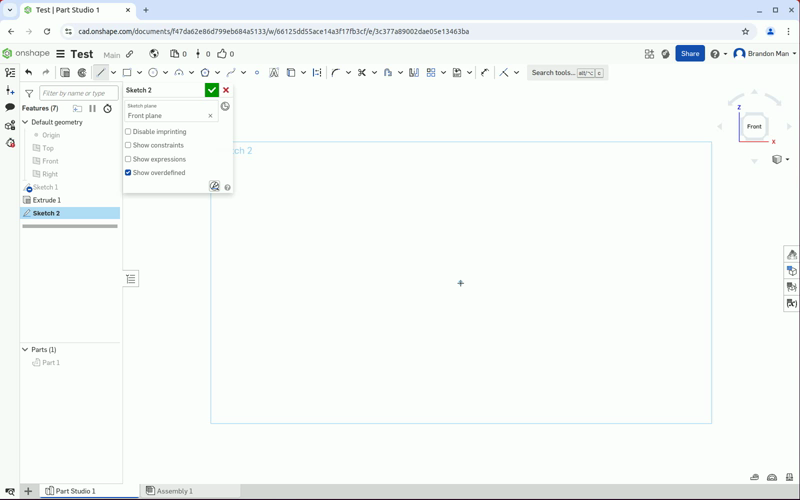
key_down(shift)
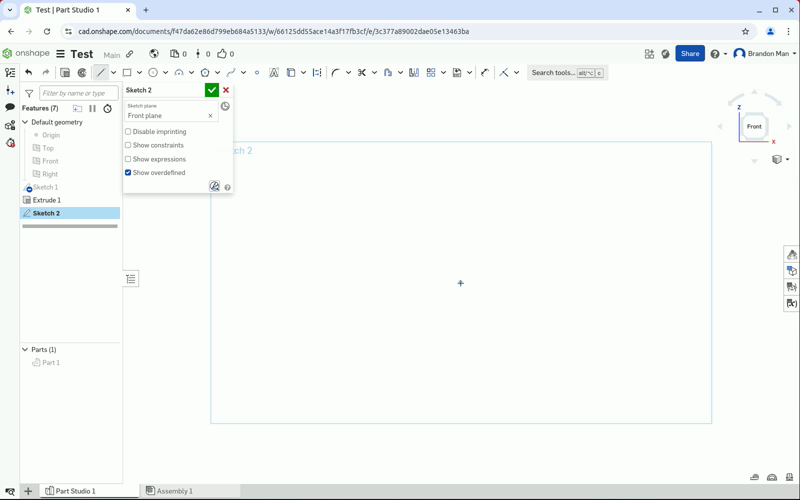
mouse_move(490, 282)
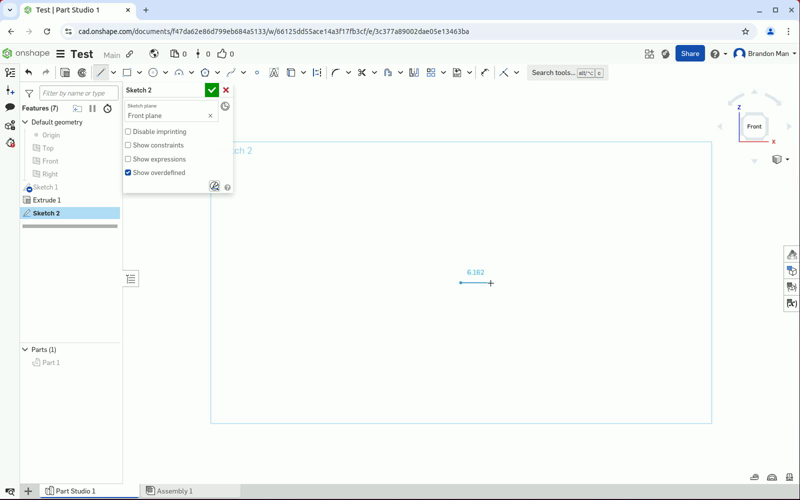
mouse_move(517, 282)
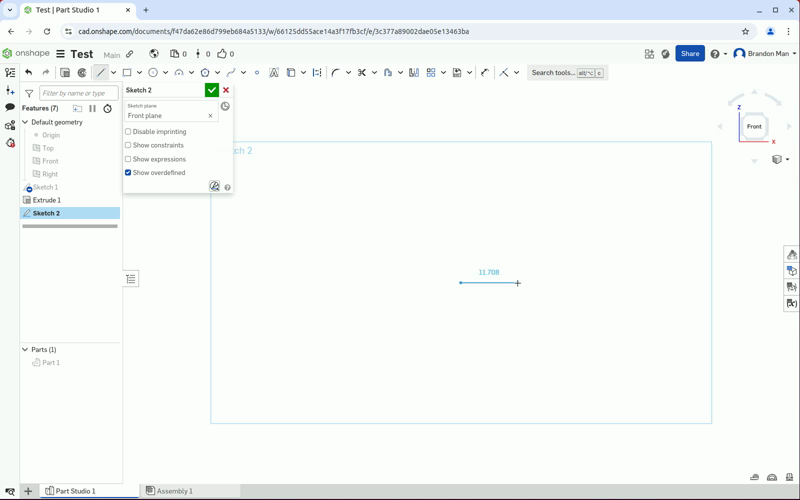
click(517, 282)
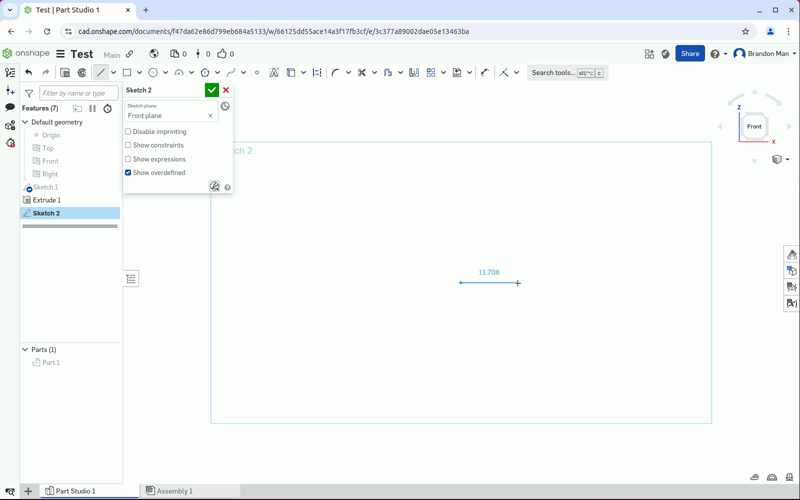
key_up(shift)
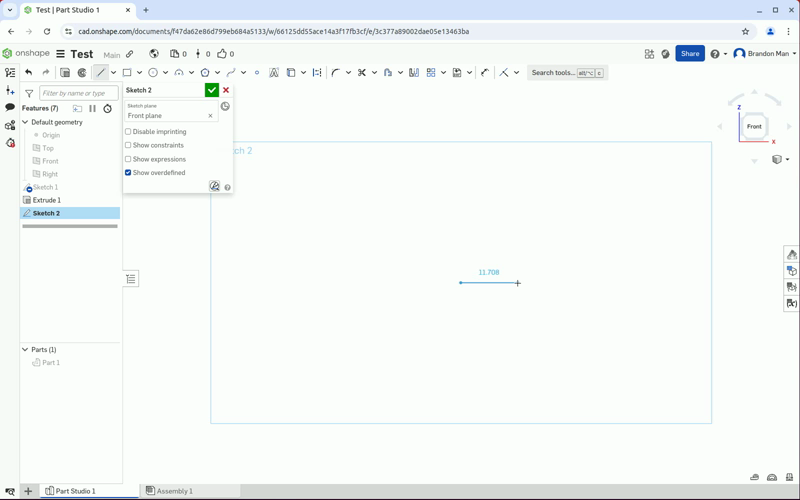
key_down(shift)
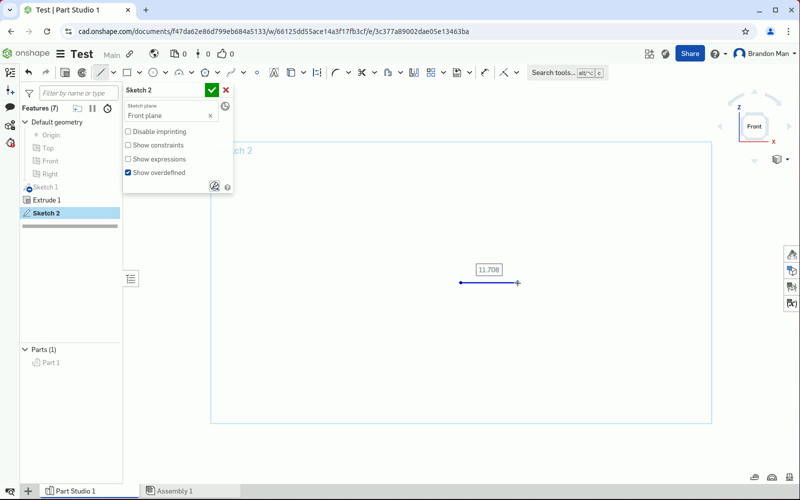
mouse_move(547, 282)
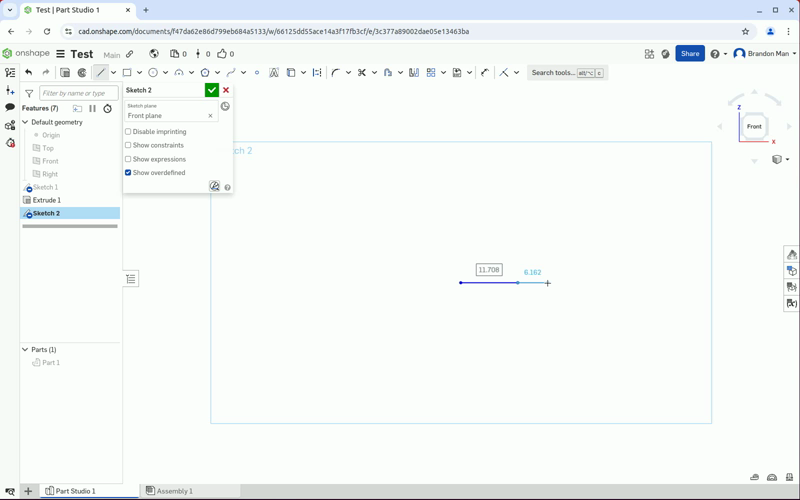
mouse_move(517, 226)
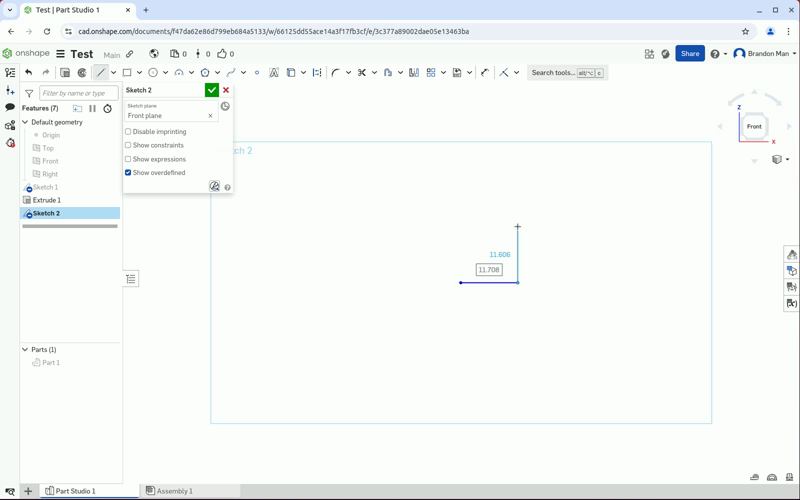
click(517, 226)
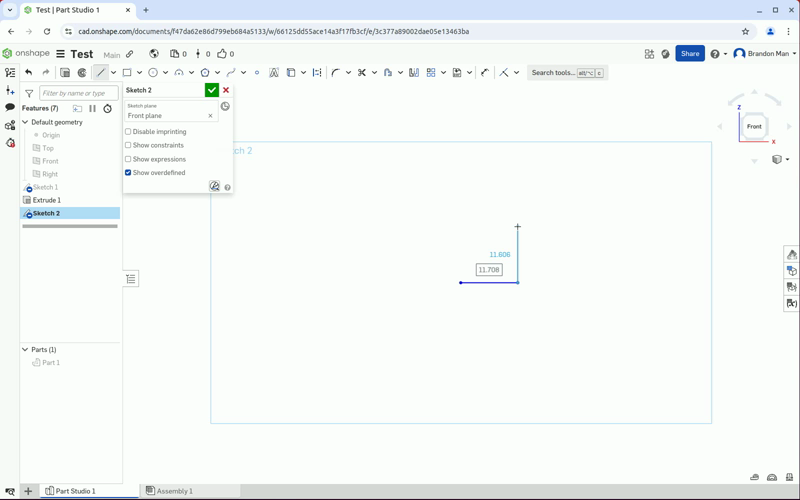
key_up(shift)
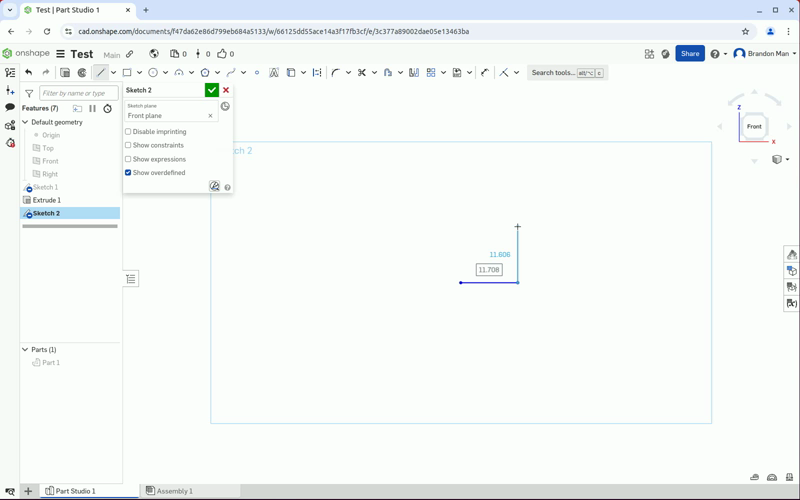
key_down(shift)
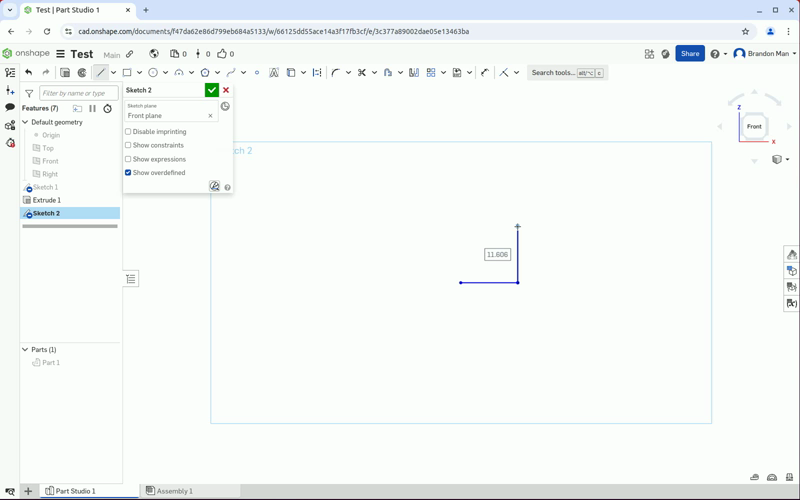
mouse_move(547, 226)
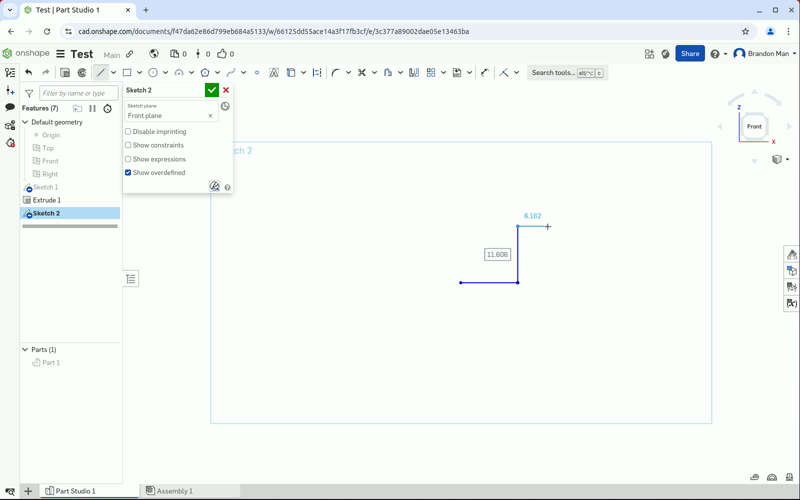
mouse_move(460, 226)
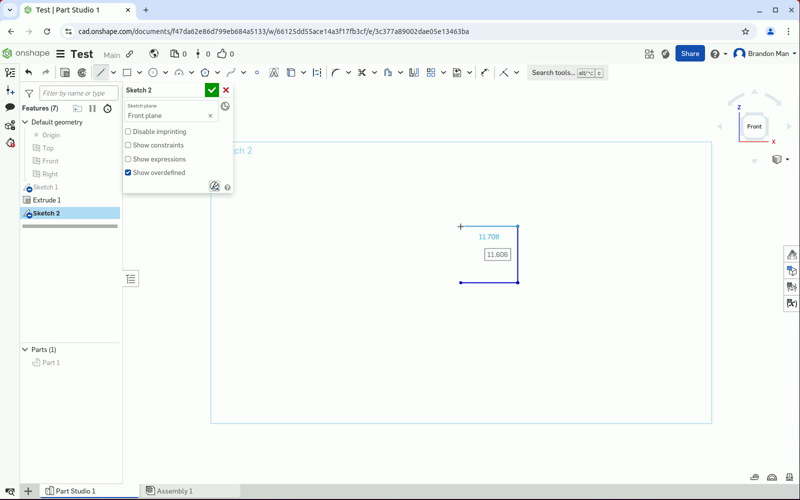
click(460, 226)
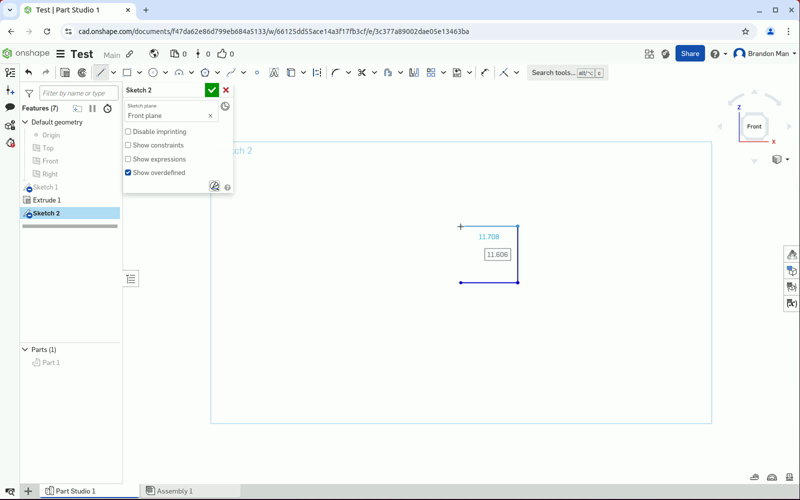
key_up(shift)
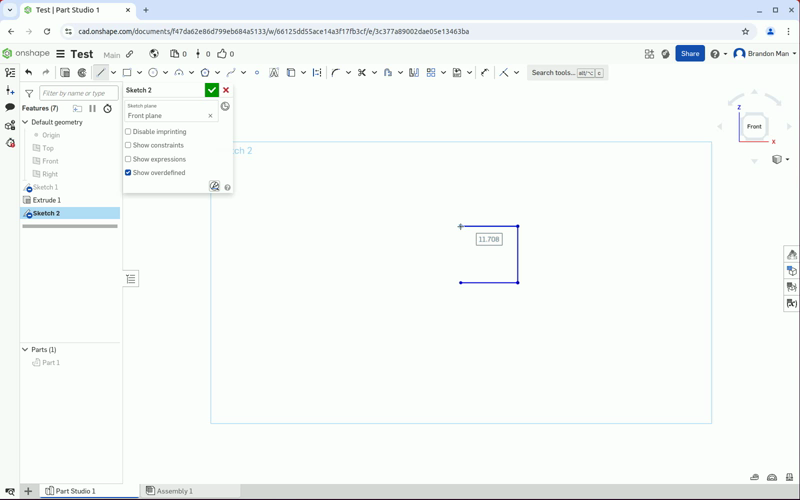
mouse_move(490, 226)
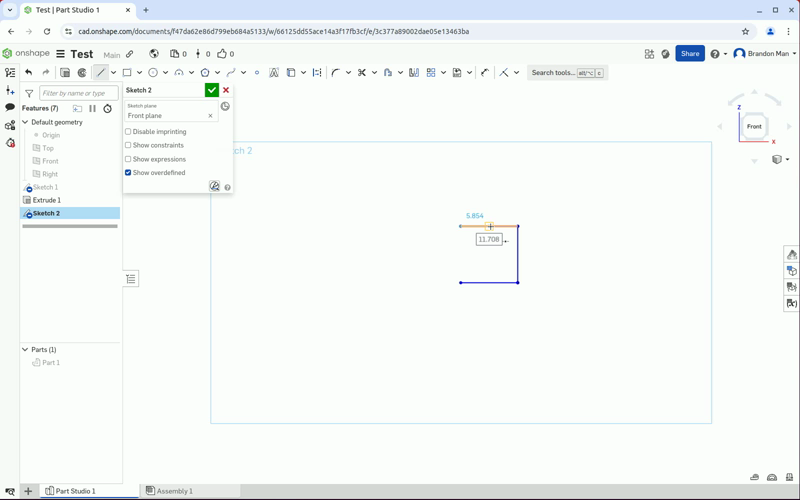
key_down(shift)
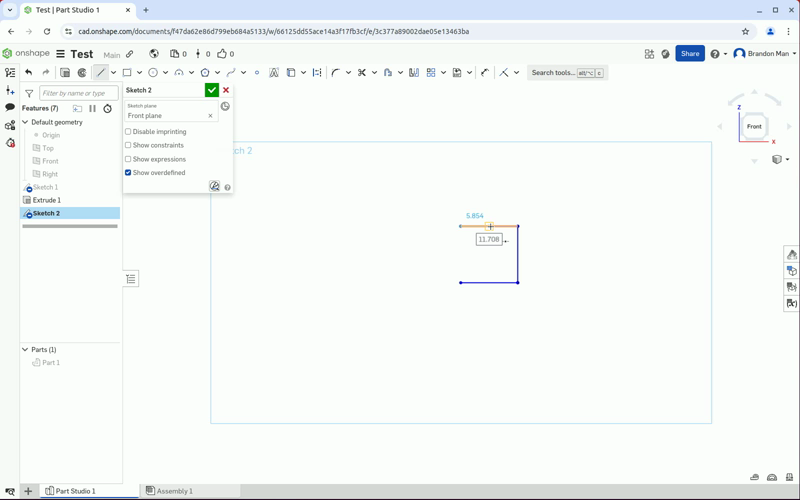
mouse_move(460, 282)
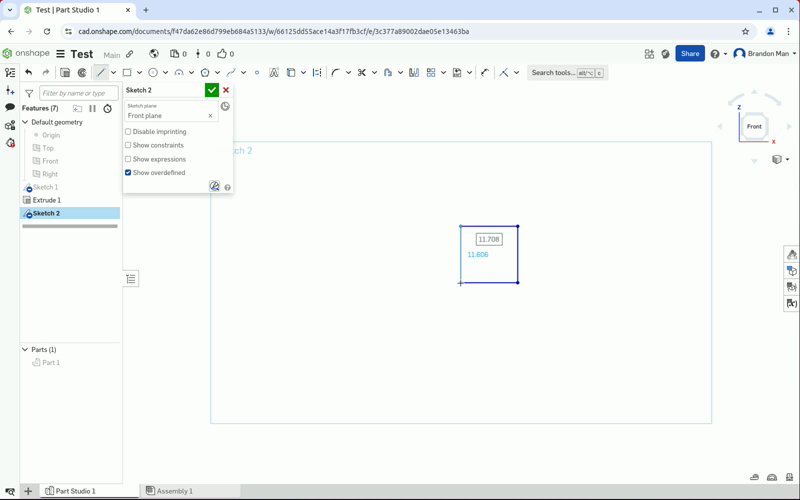
key_up(shift)
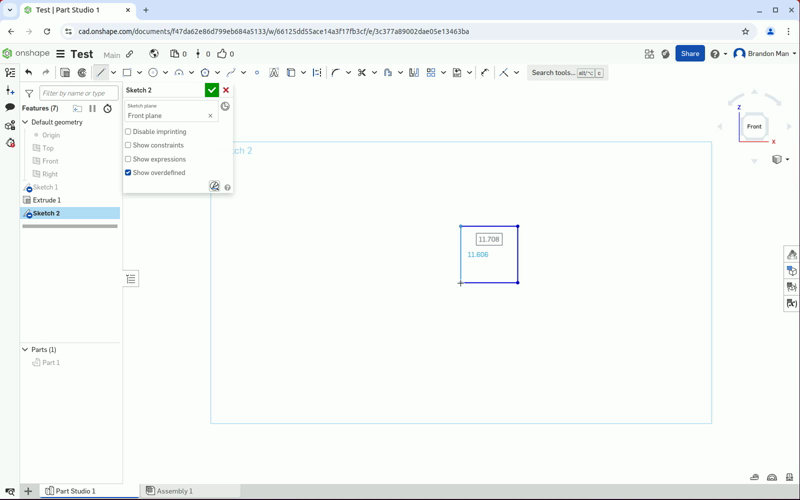
click(460, 282)
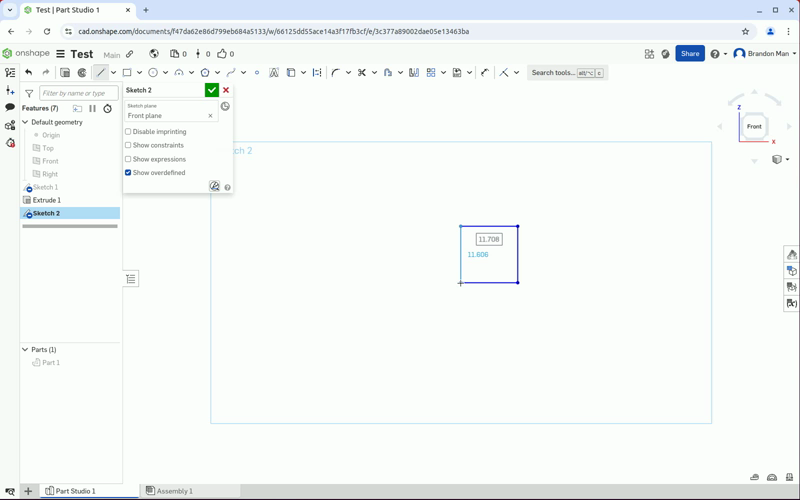
key(esc)
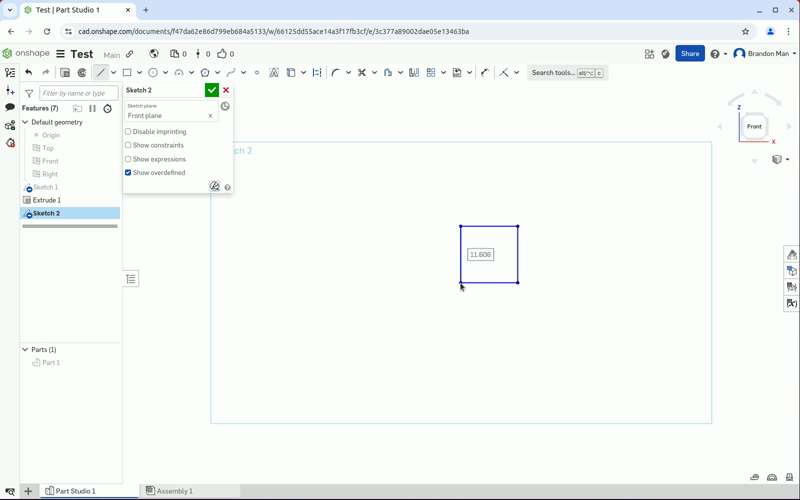
mouse_move(508, 231)
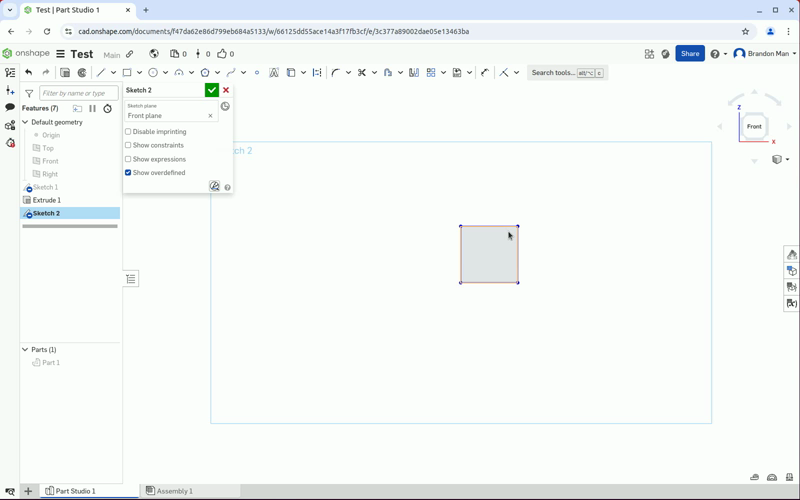
click(508, 231)
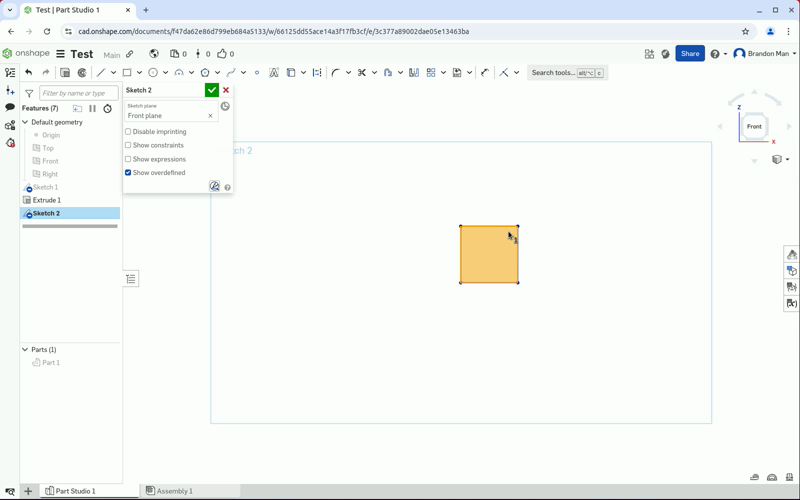
mouse_move(73, 352)
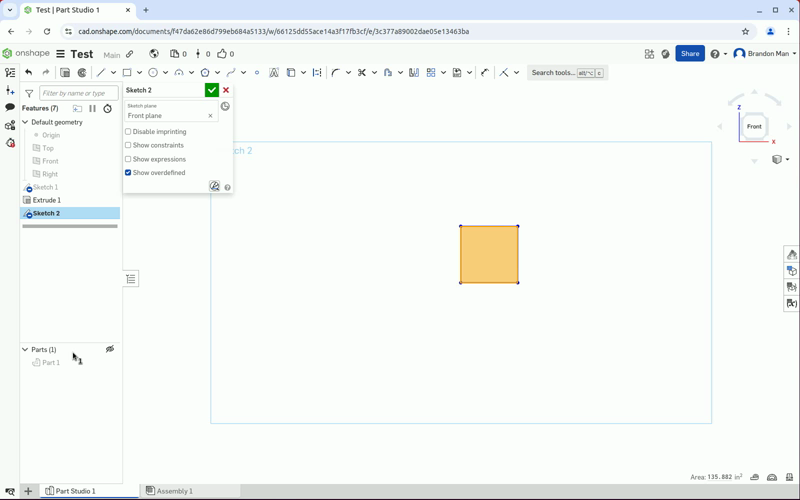
key(shift+y)
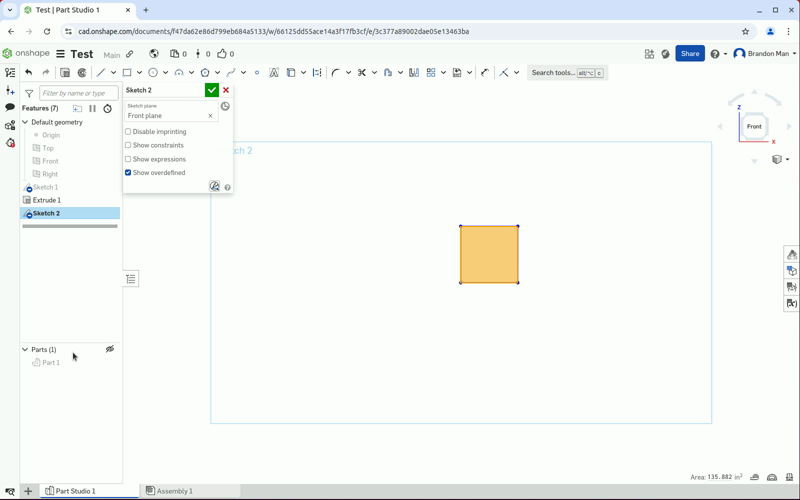
key(shift+e)
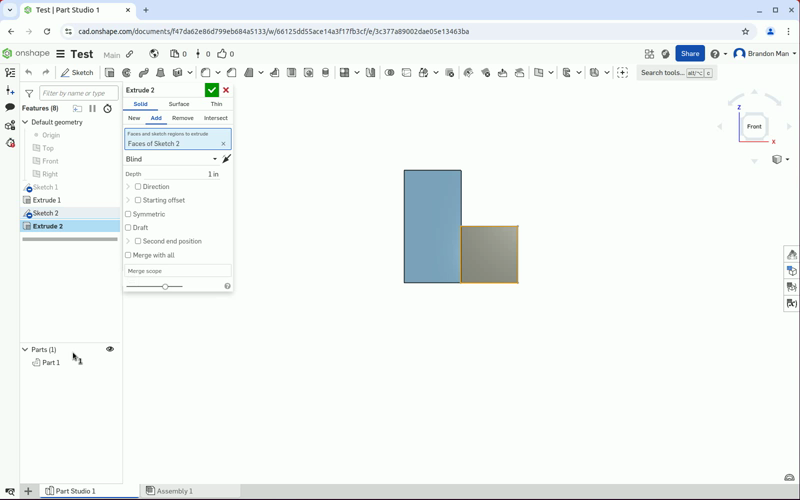
mouse_move(143, 106)
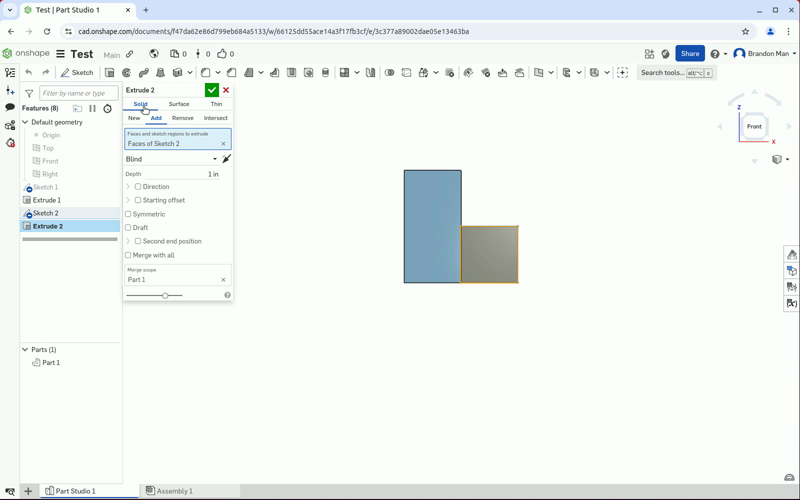
click(143, 106)
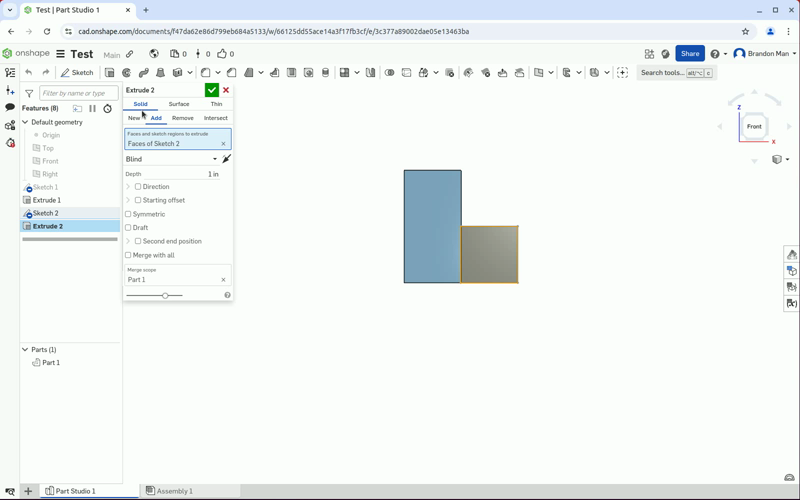
mouse_move(137, 120)
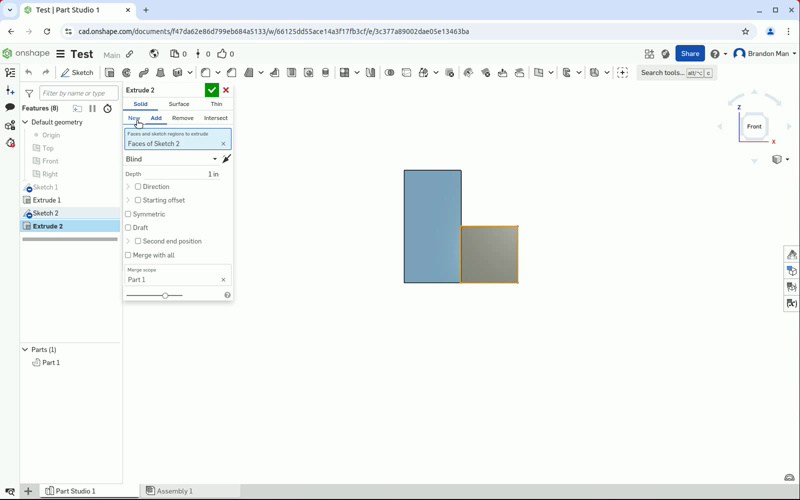
click(137, 120)
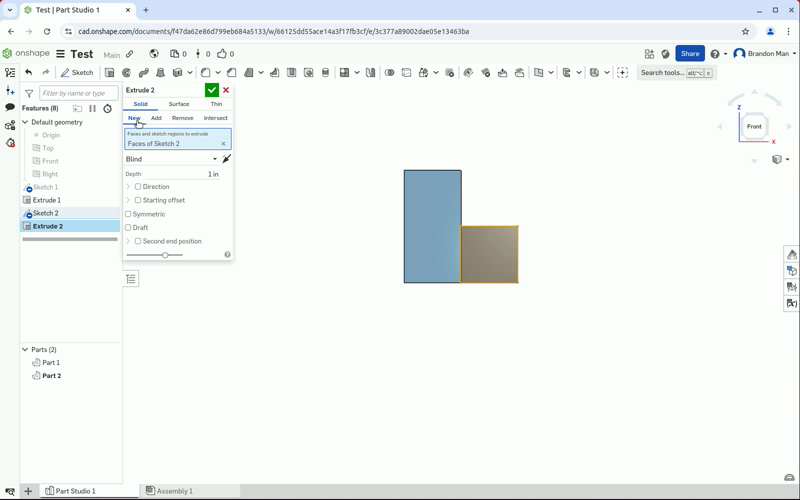
key(tab, 4)
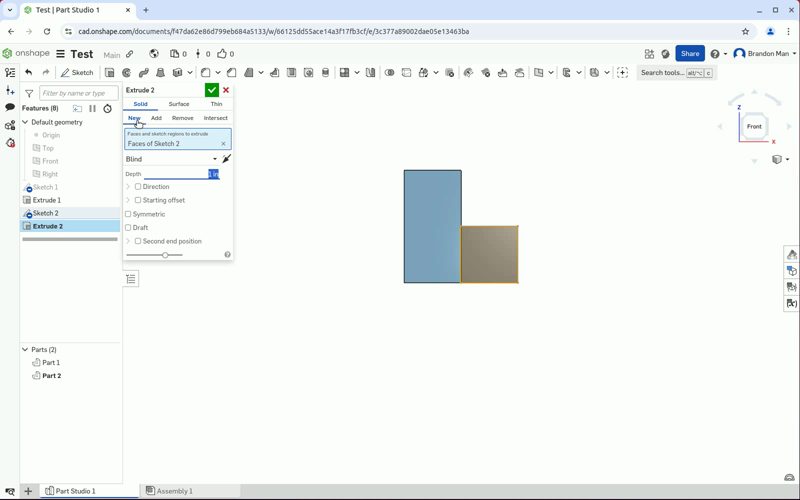
text(11.554)
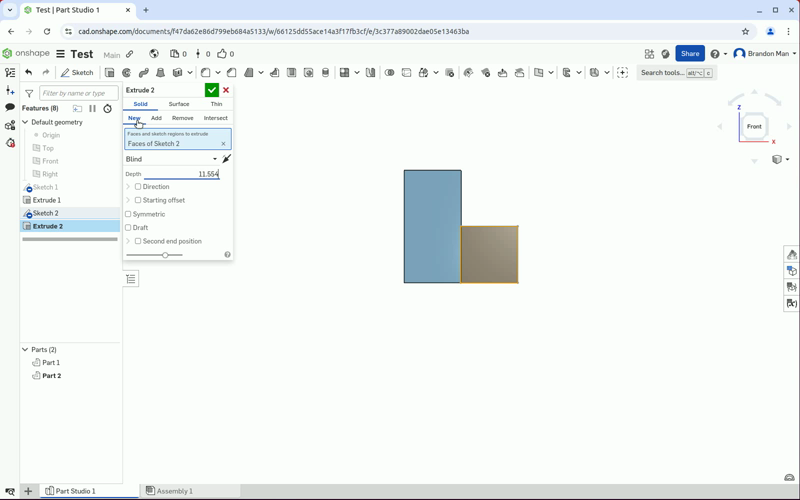
key(enter)
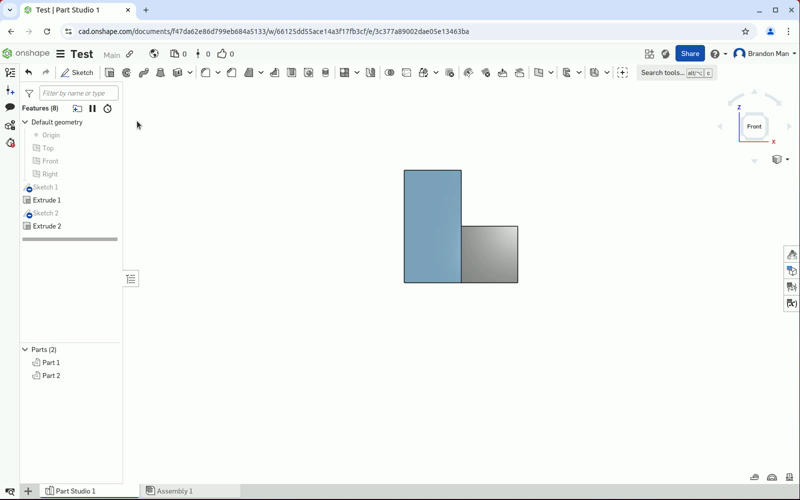
key(shift+h)
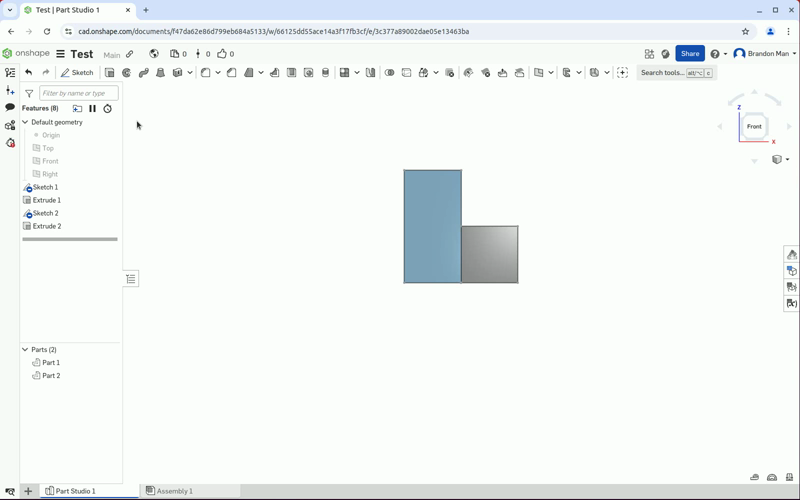
key(shift+h)
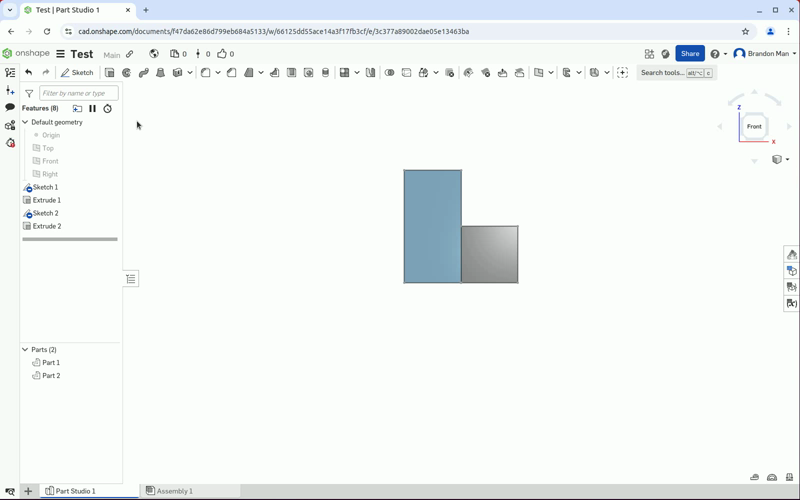
key(shift+7)
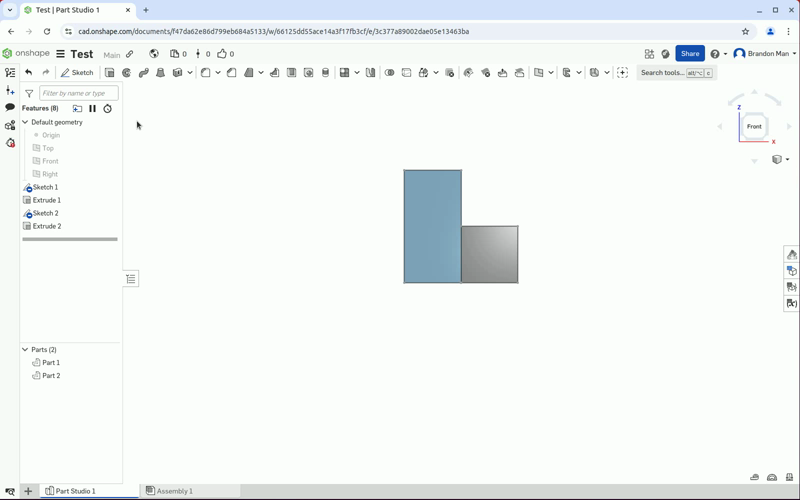
key(left, 2)
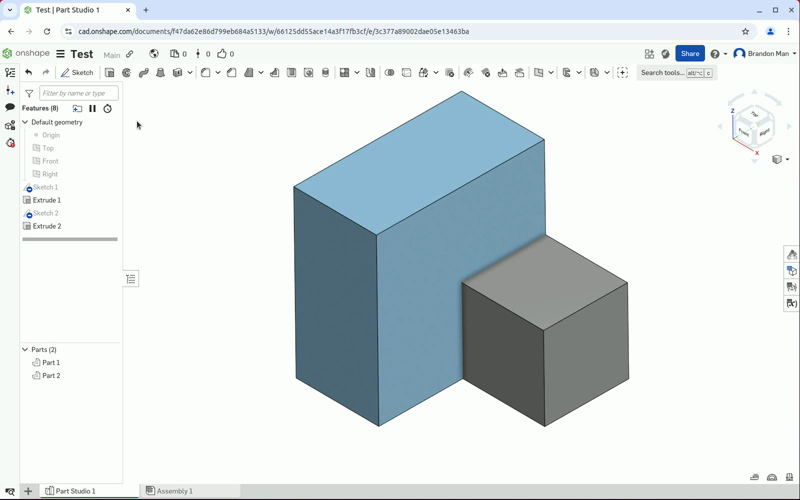
key(down, 2)
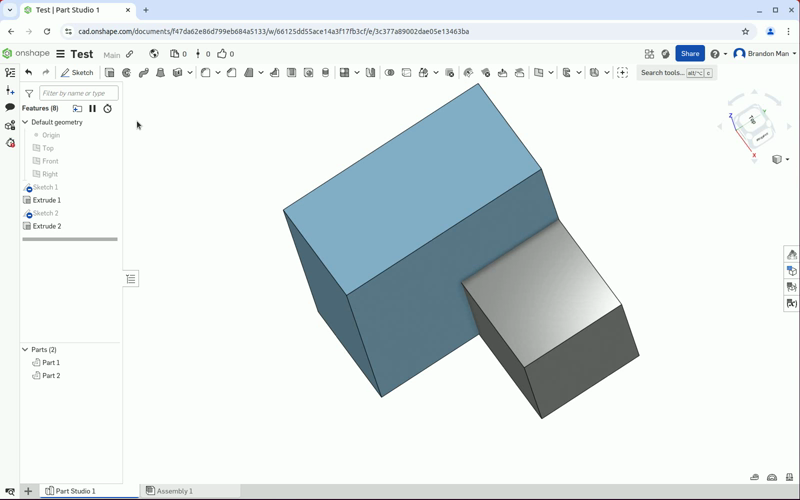
key(up, 2)
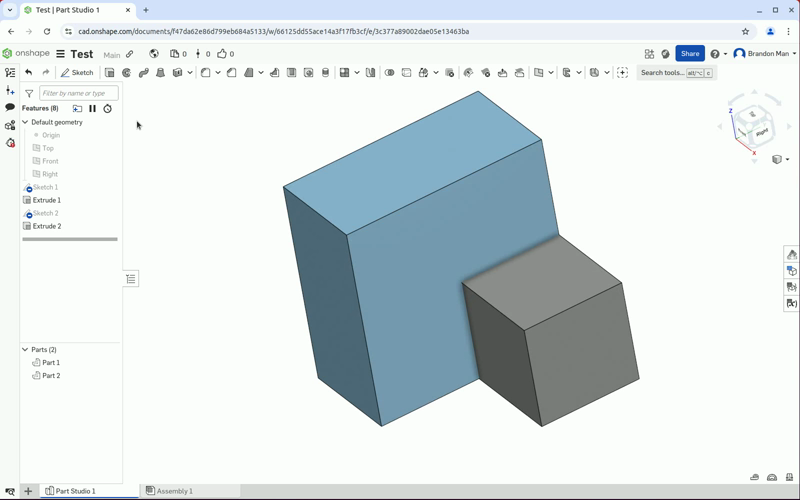
key(right, 2)
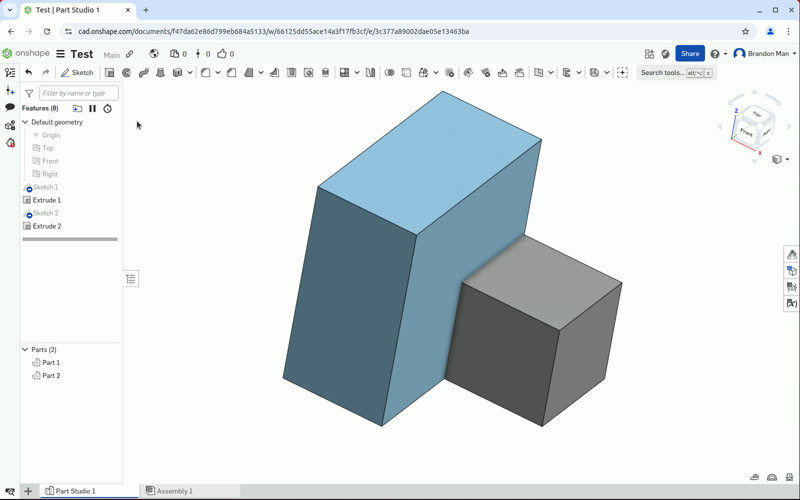
mouse_move(73, 189)
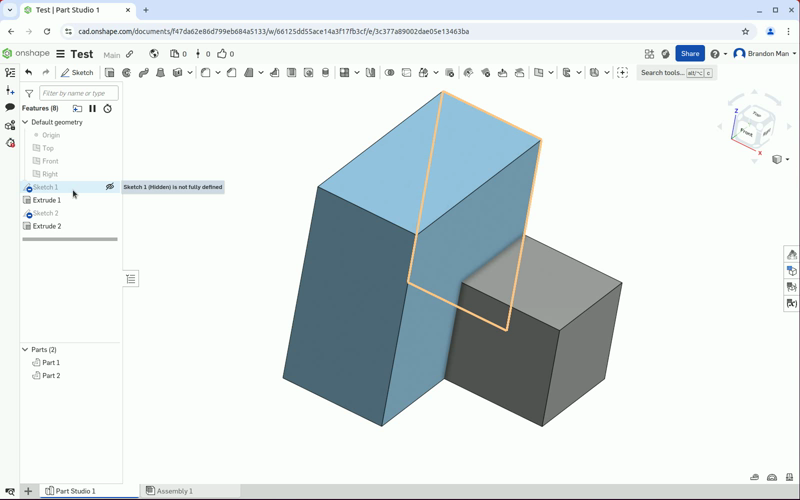
click(73, 189)